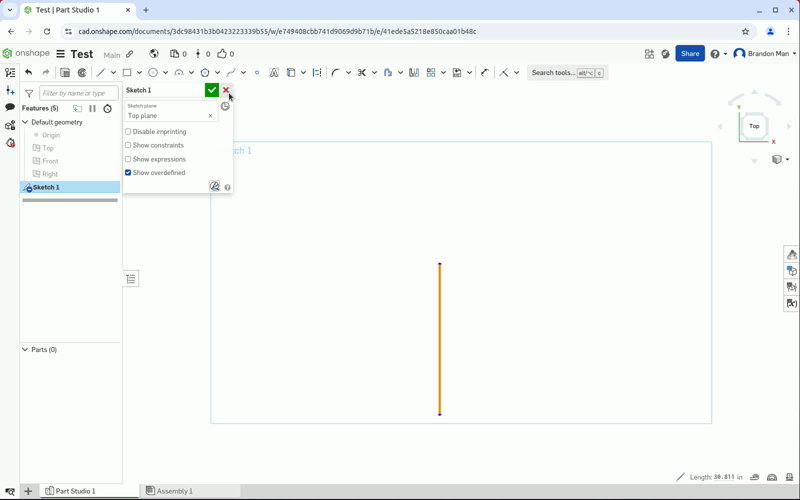
key(shift+h)
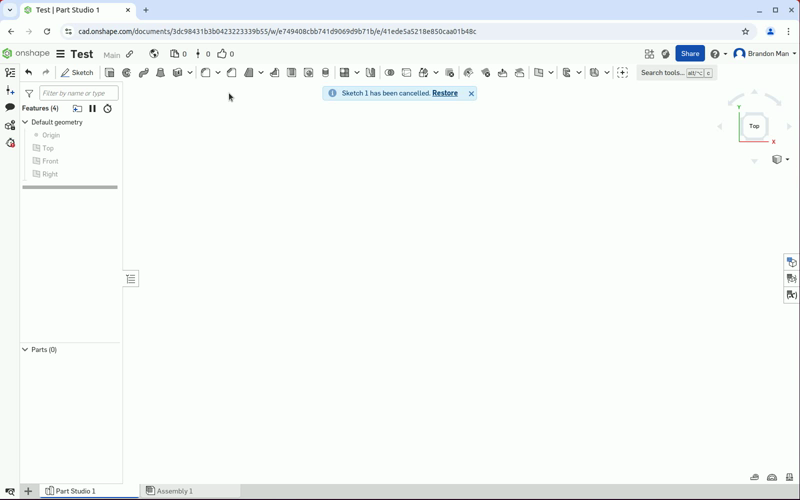
mouse_move(73, 352)
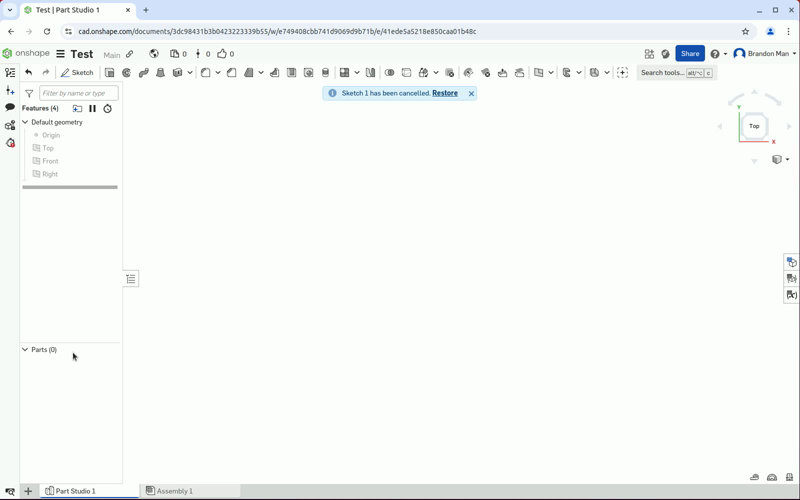
key(y)
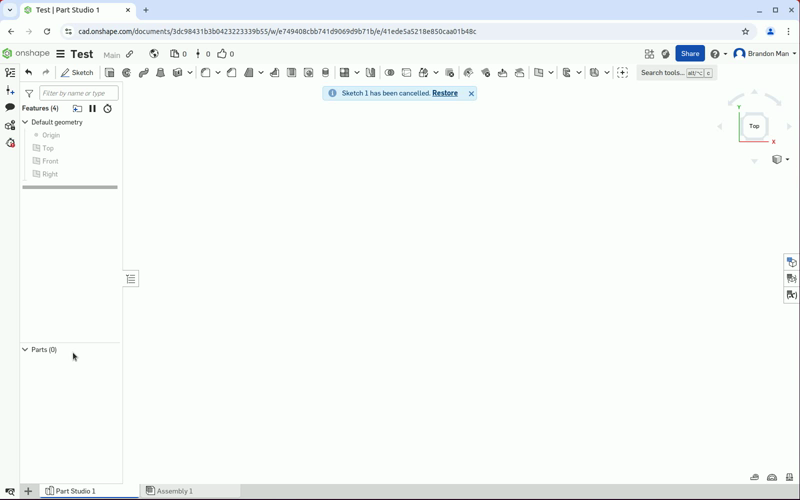
key(shift+p)
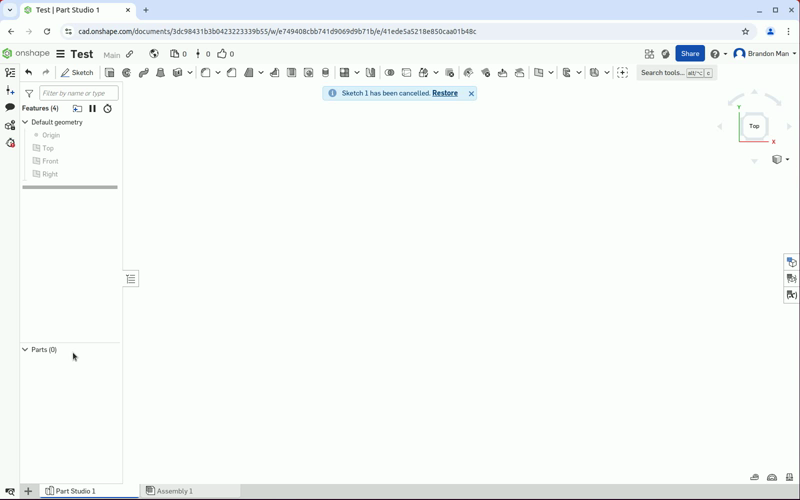
key(space)
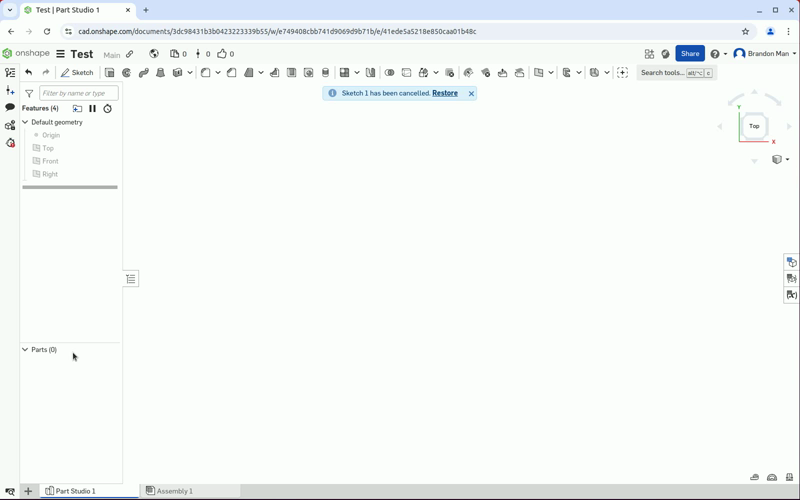
key_down(shift)
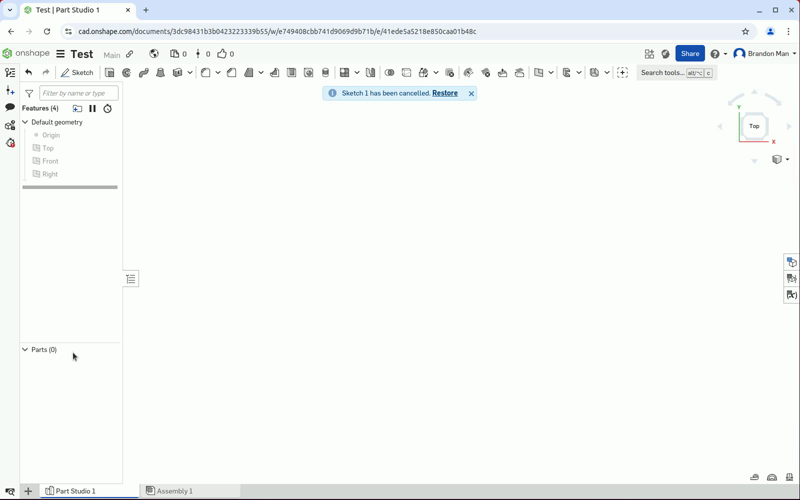
key(up)
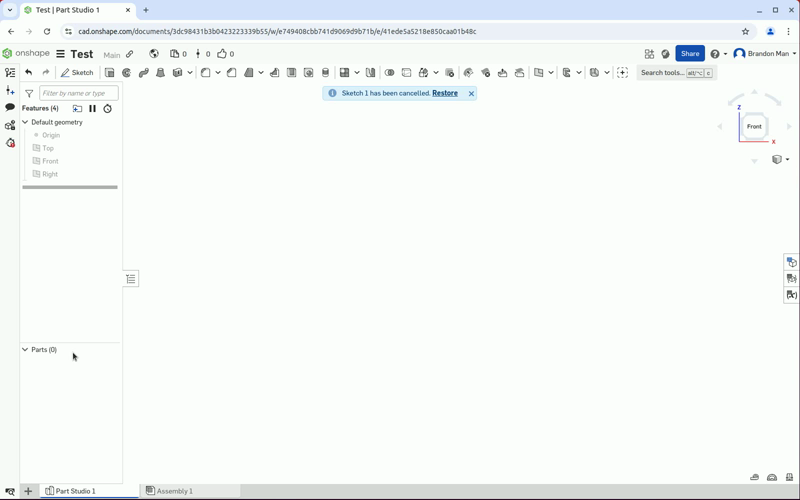
key_up(shift)
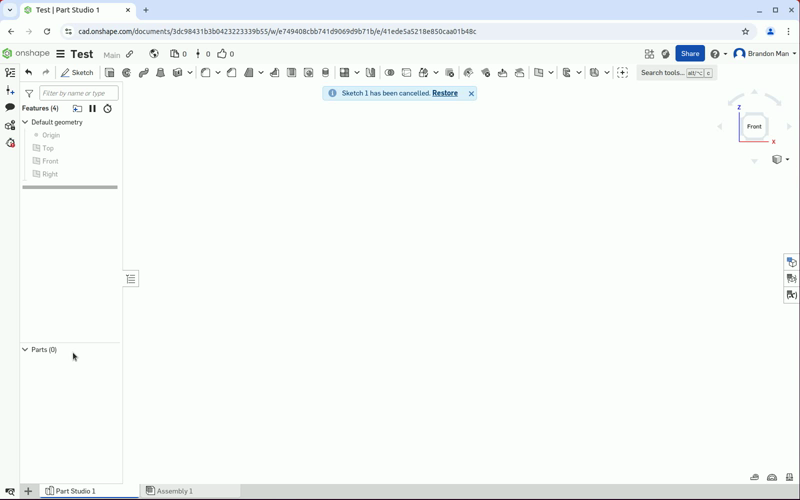
mouse_move(73, 352)
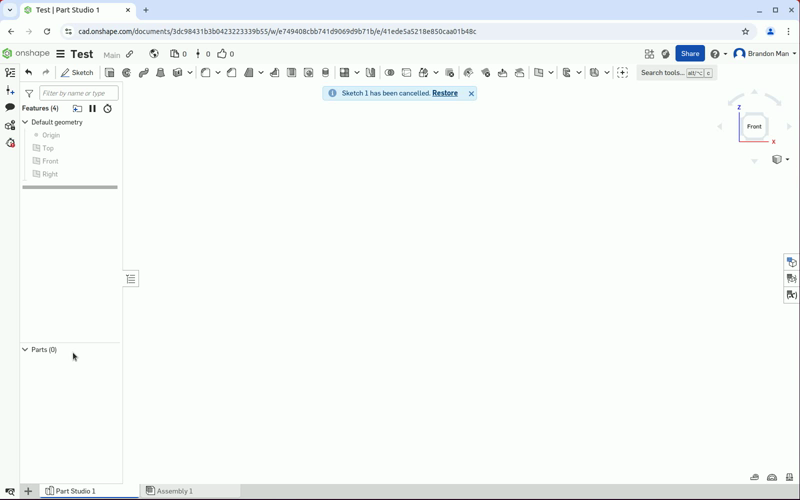
key(shift+y)
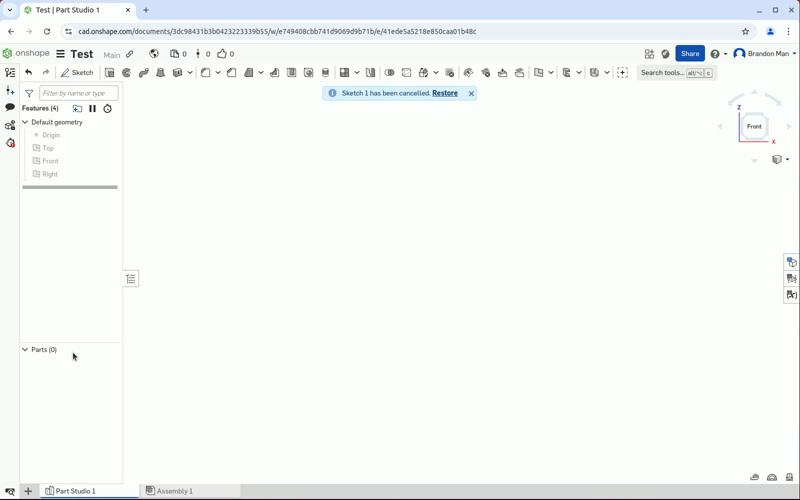
key(shift+s)
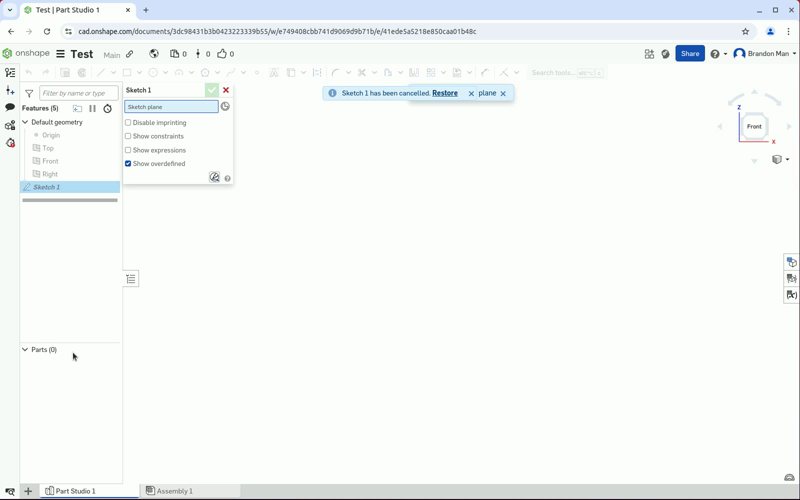
mouse_move(73, 163)
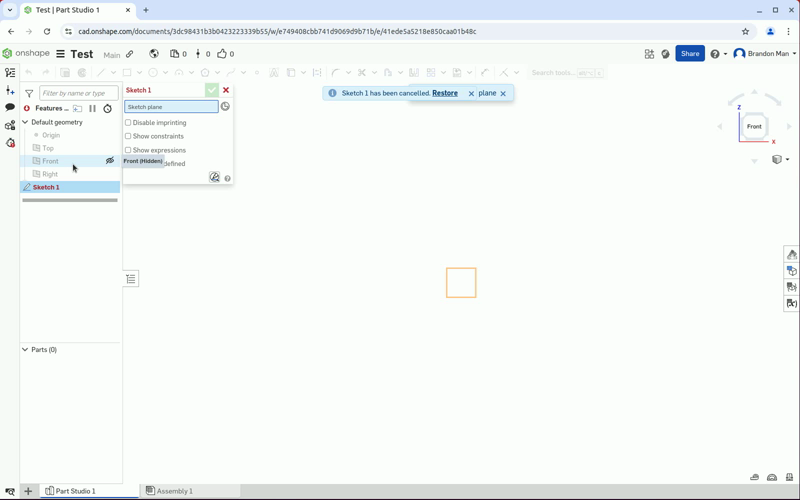
click(73, 163)
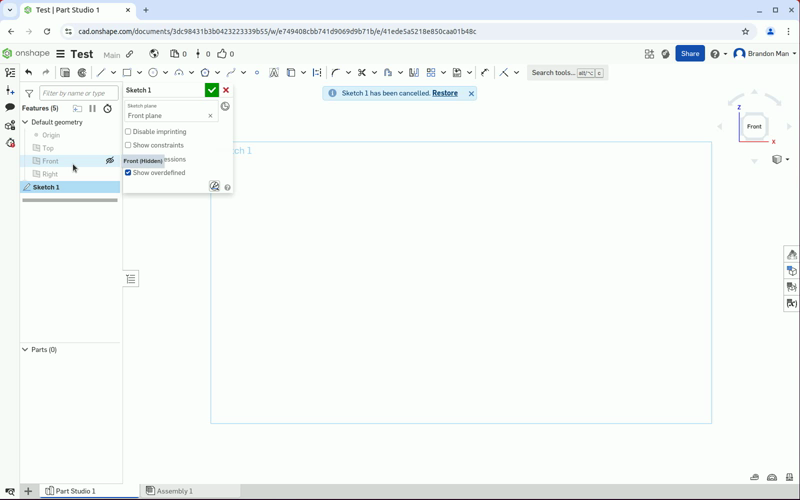
mouse_move(73, 352)
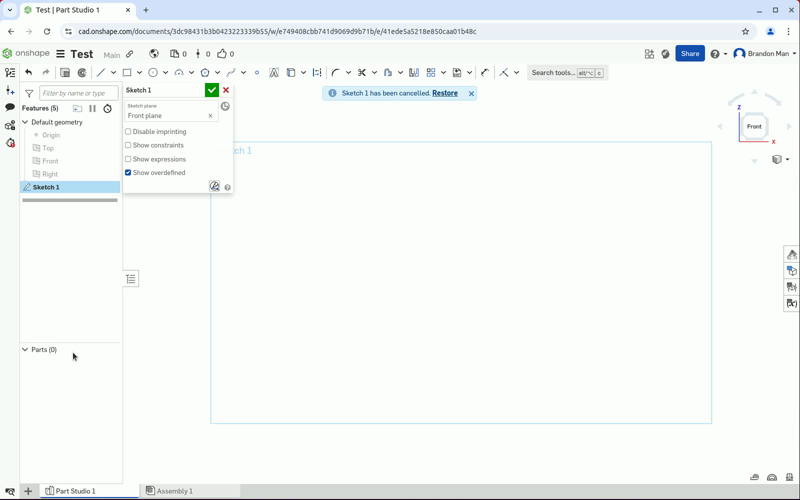
key(y)
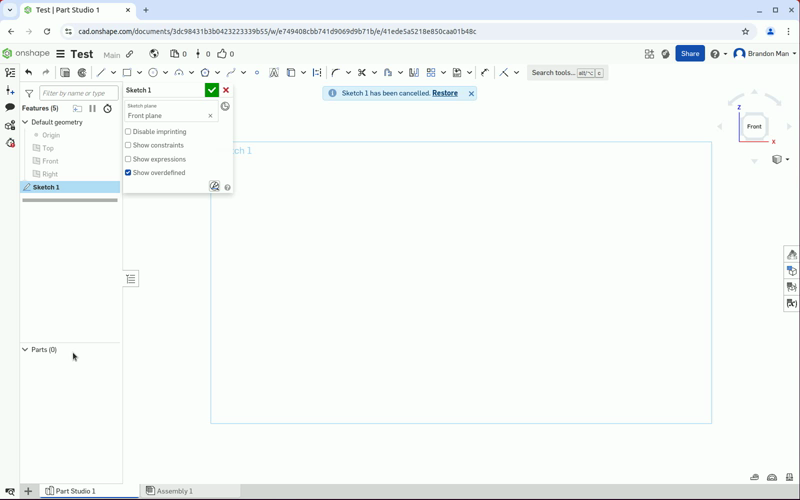
key(c)
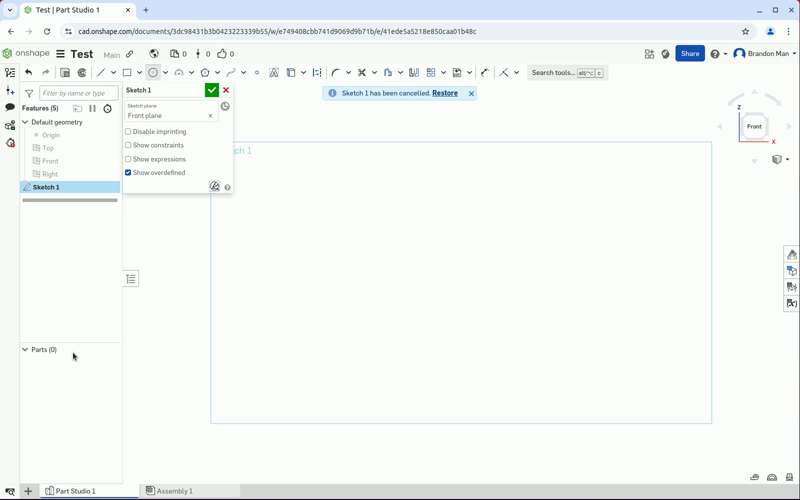
key_down(shift)
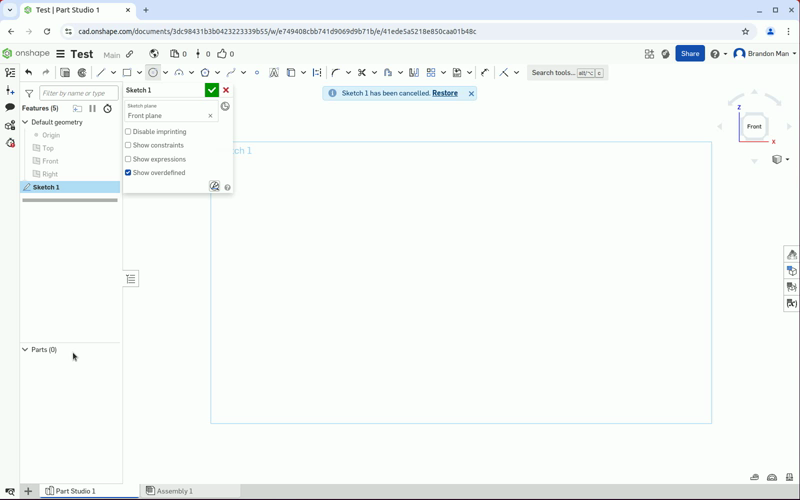
mouse_move(460, 282)
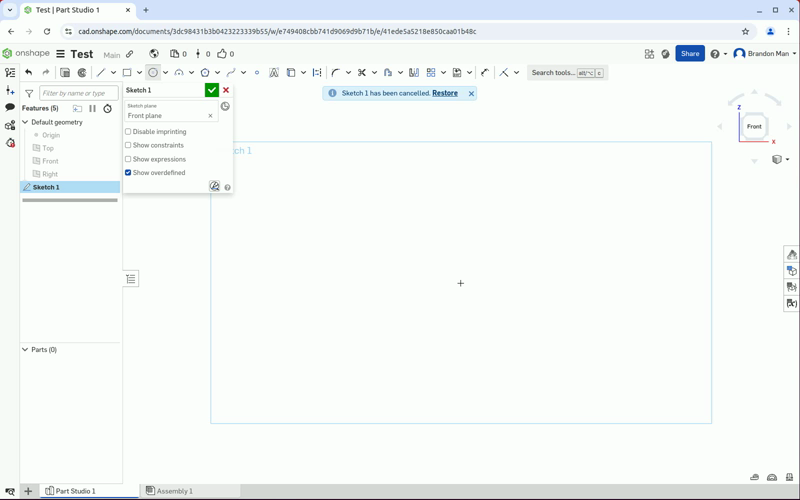
click(460, 282)
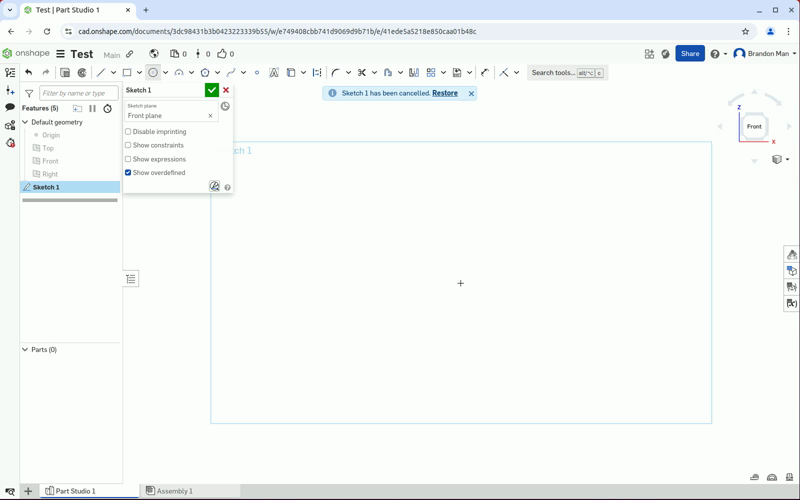
key_up(shift)
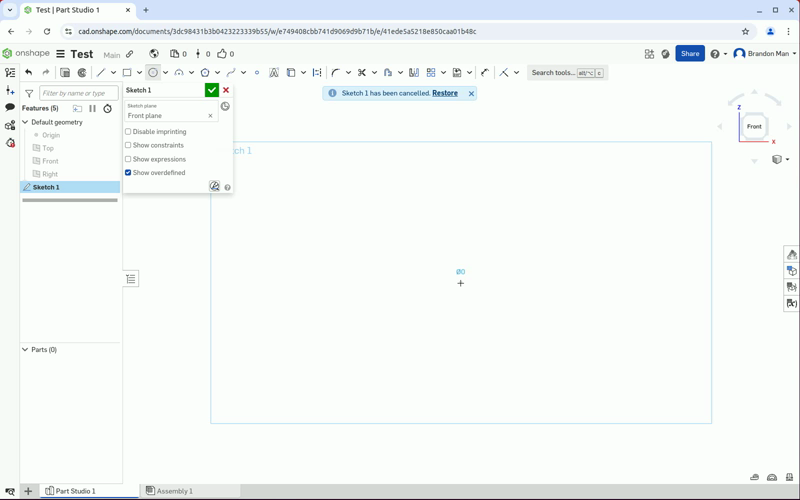
mouse_move(505, 282)
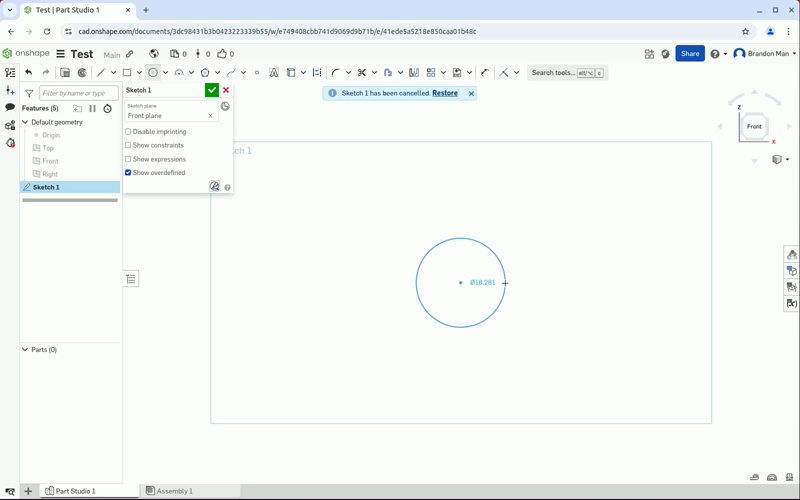
click(505, 282)
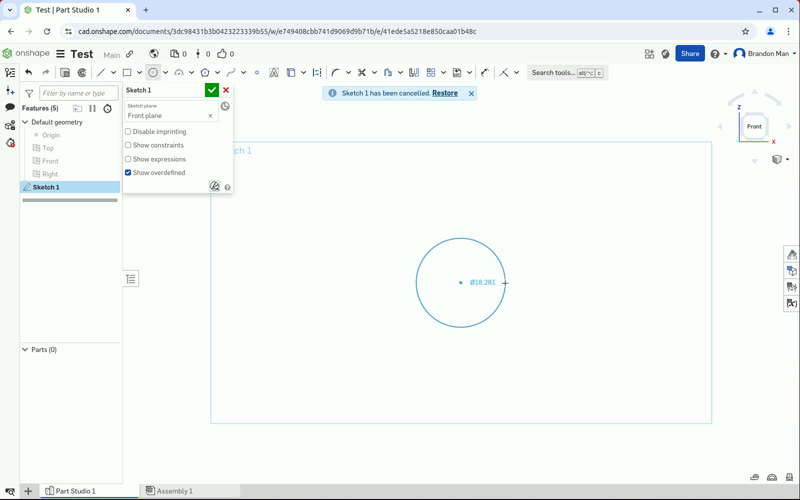
key(esc)
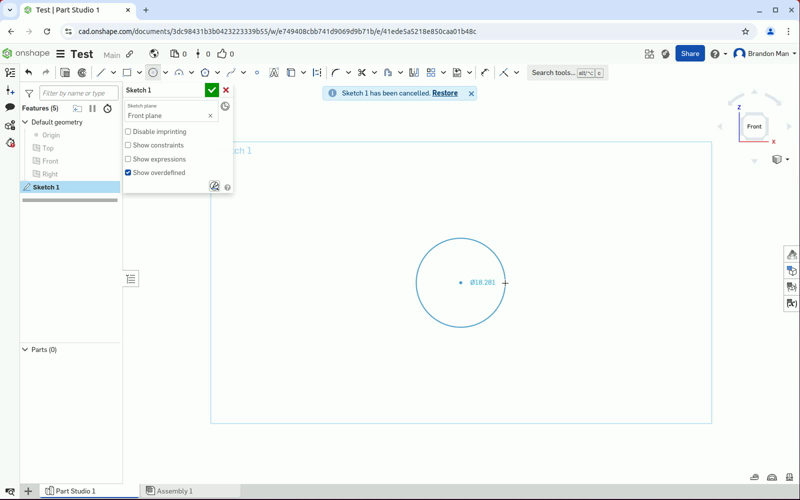
key(c)
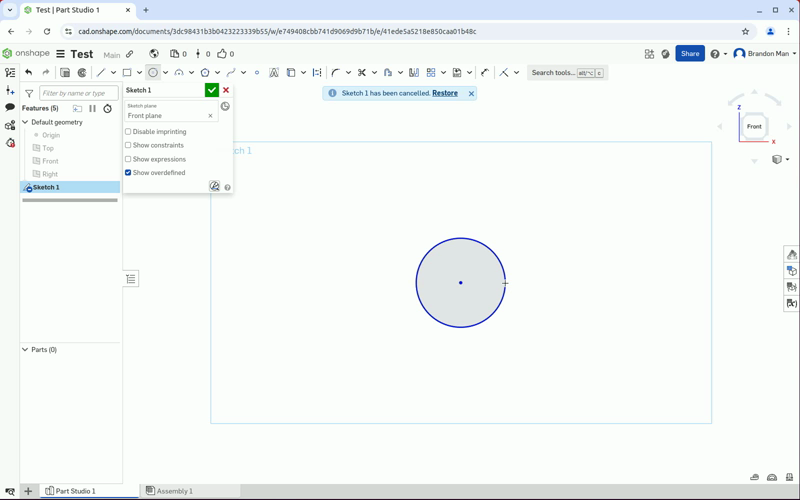
key_down(shift)
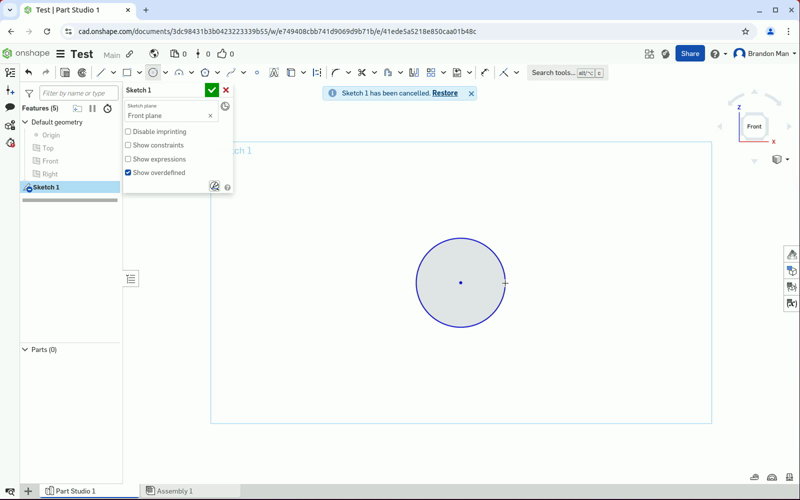
mouse_move(460, 282)
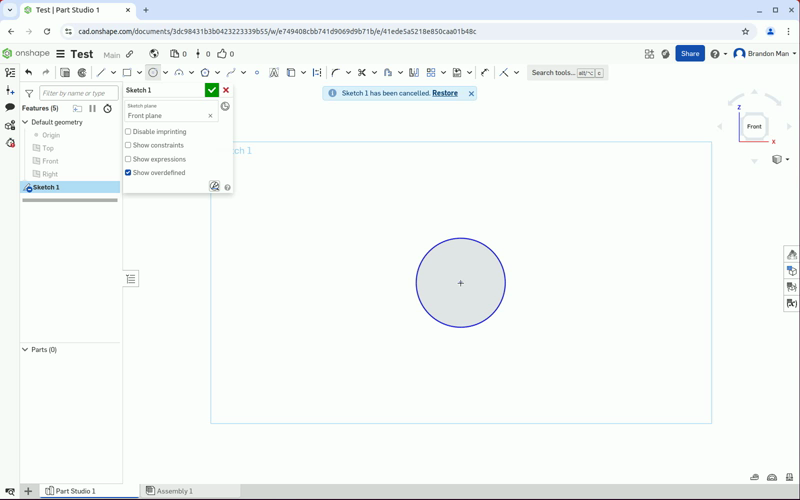
click(460, 282)
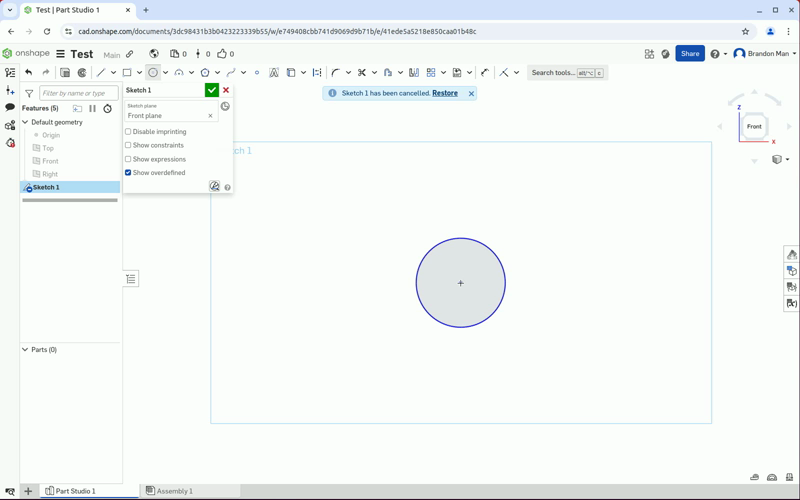
key_up(shift)
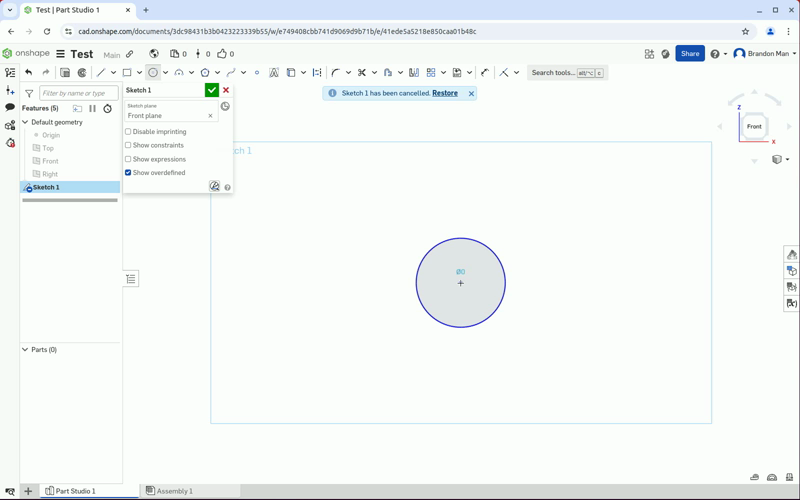
mouse_move(478, 282)
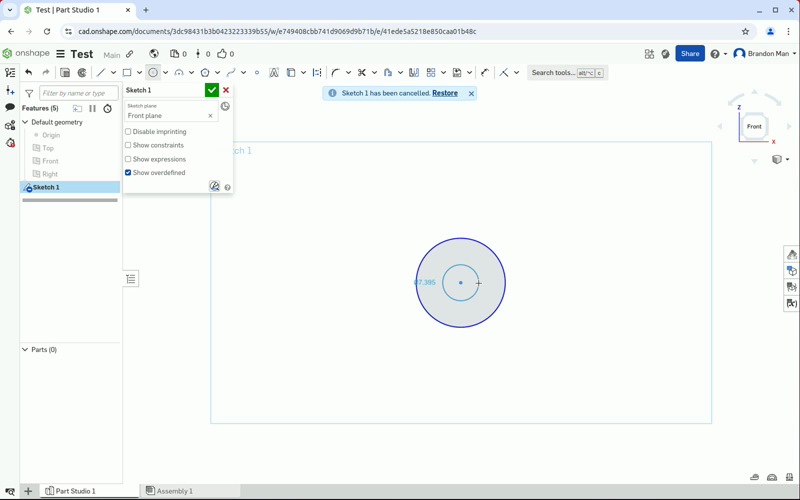
click(478, 282)
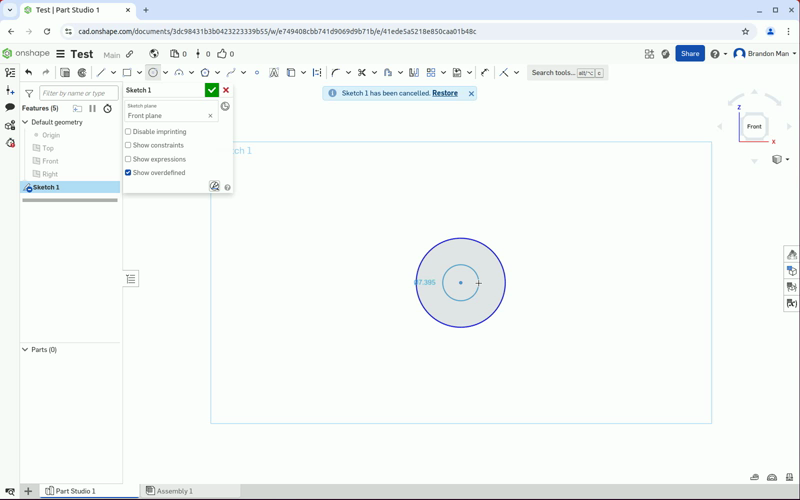
key(esc)
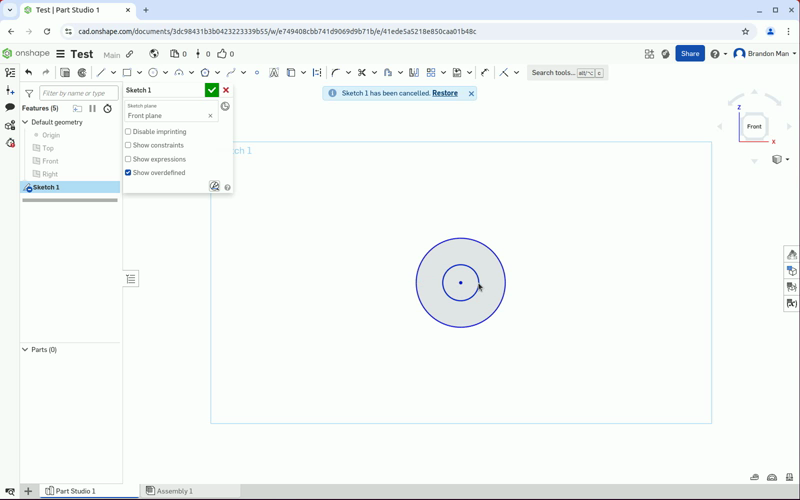
mouse_move(495, 304)
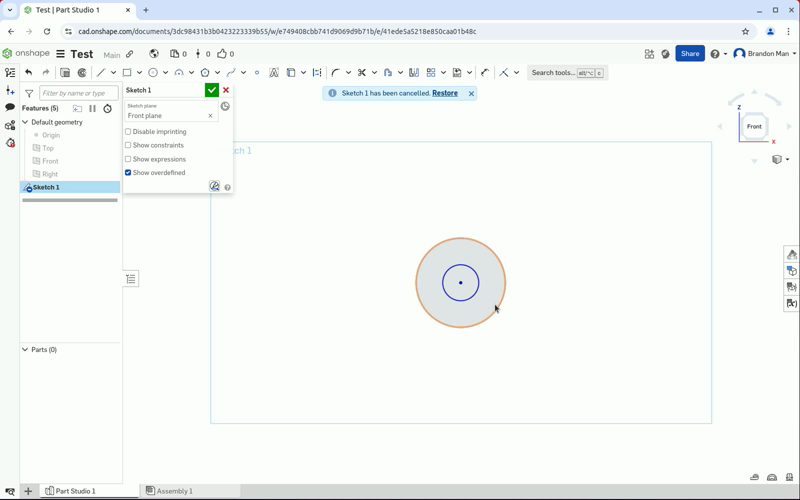
click(495, 304)
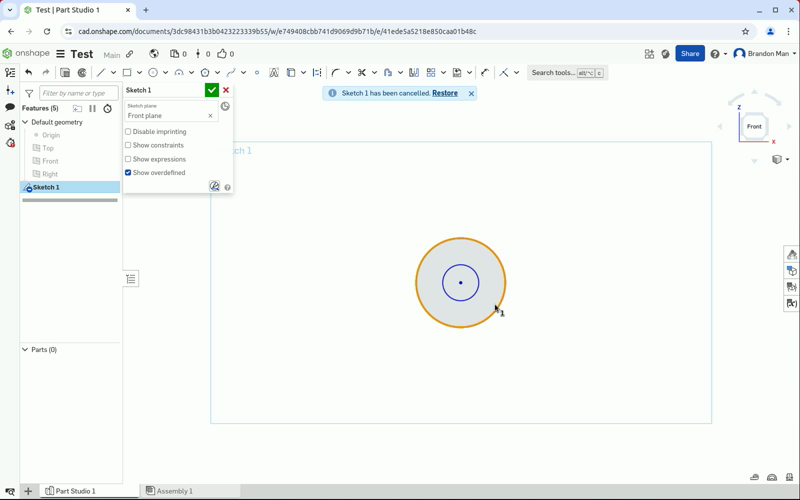
mouse_move(73, 352)
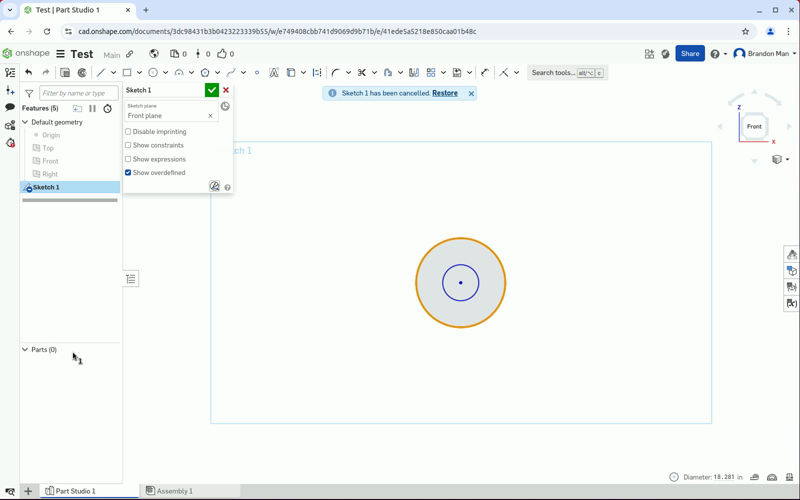
key(shift+y)
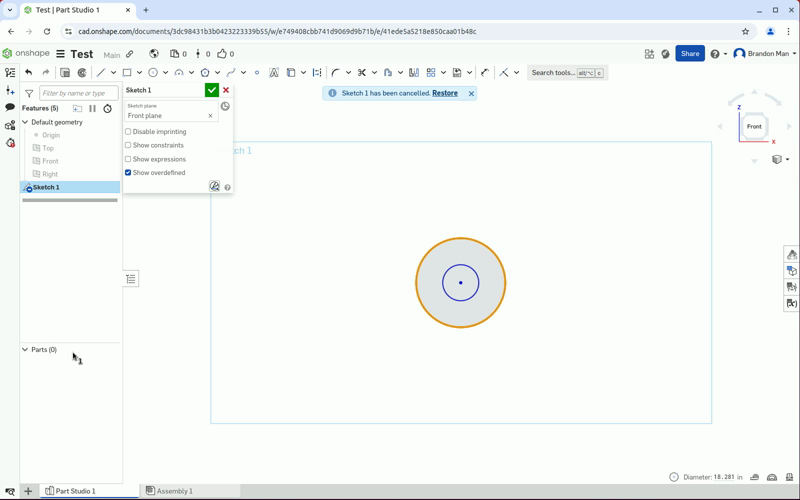
key(shift+e)
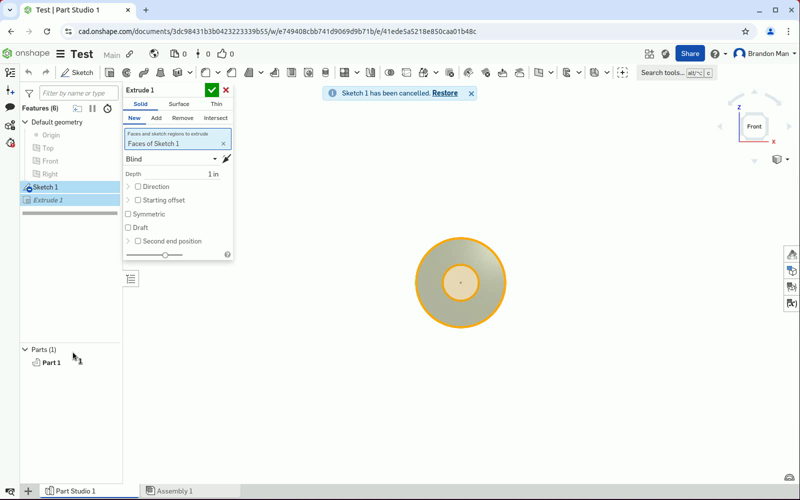
mouse_move(143, 106)
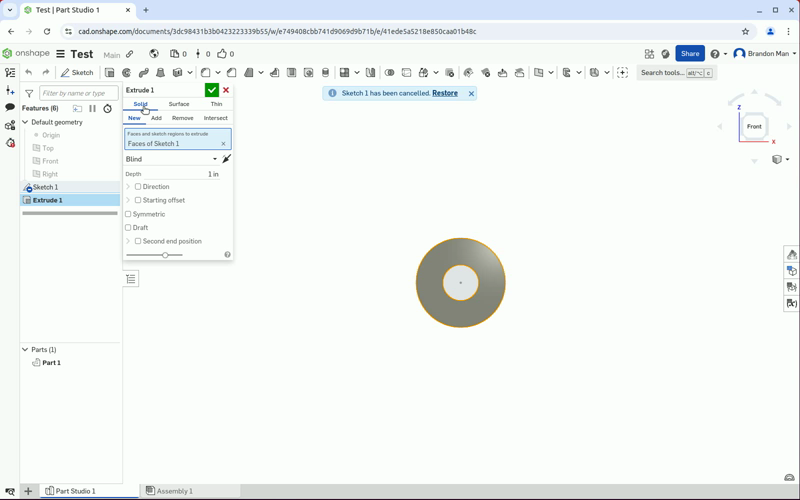
click(143, 106)
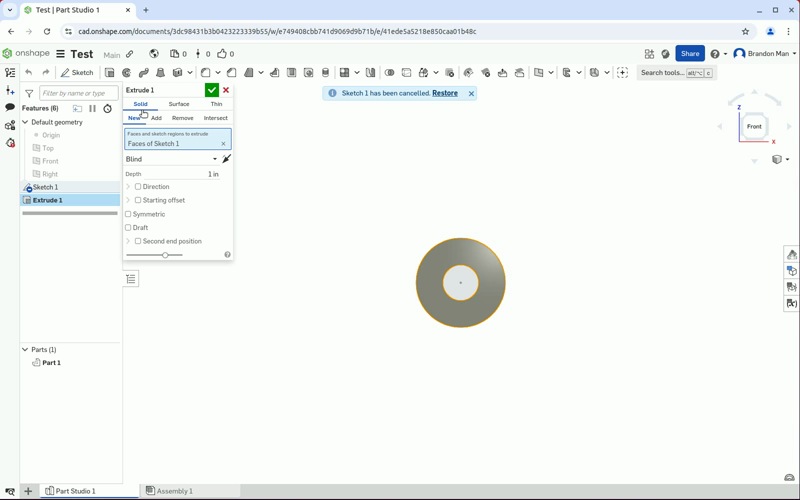
mouse_move(137, 120)
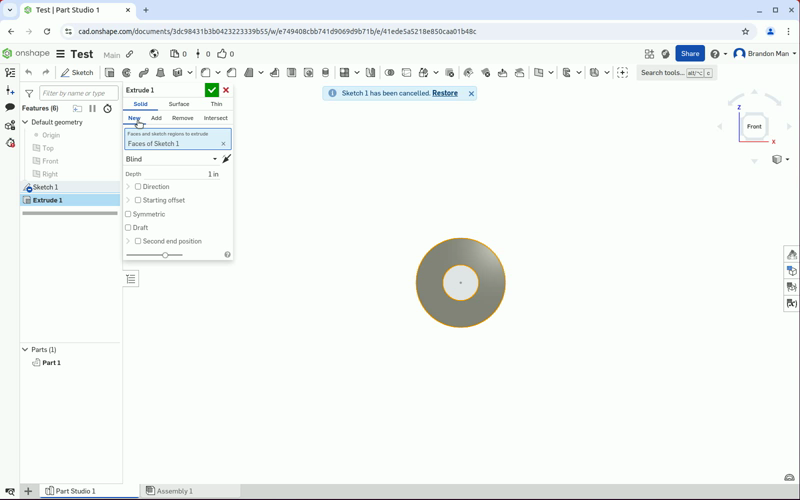
click(137, 120)
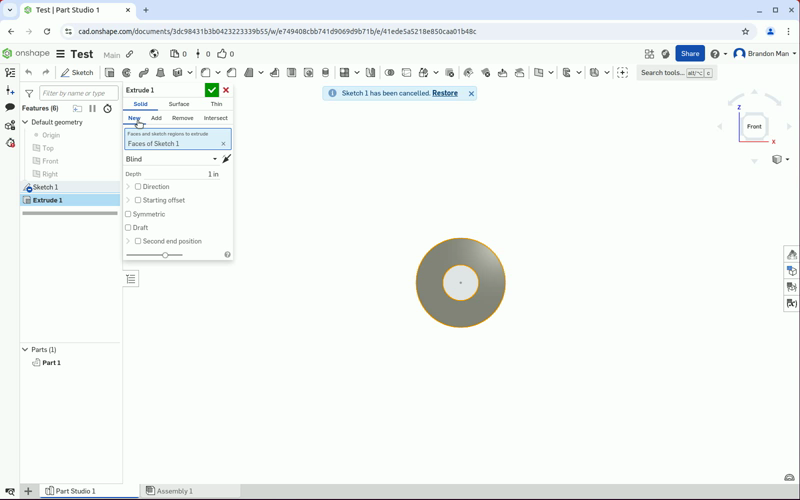
key(tab, 4)
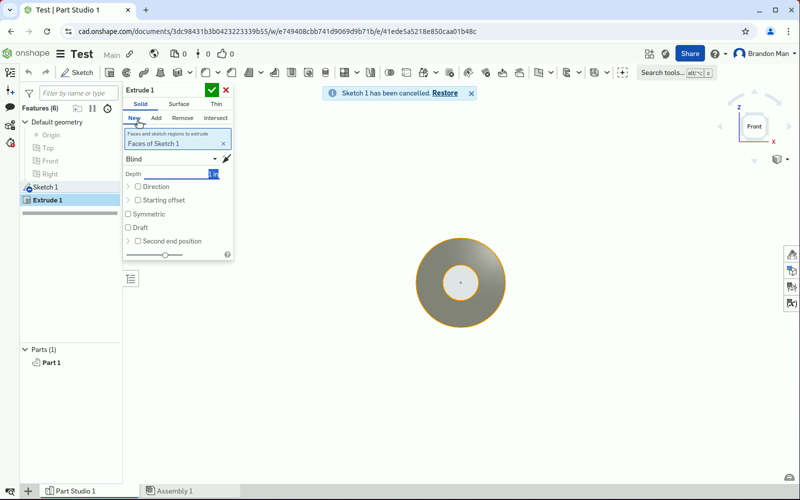
text(3.611)
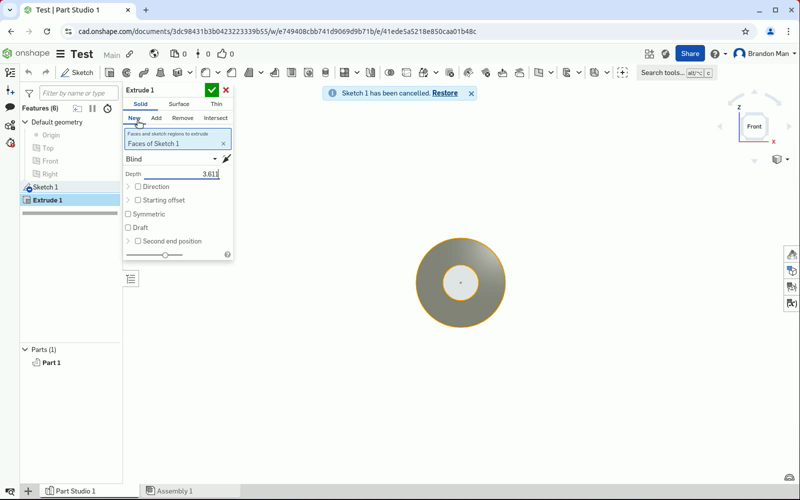
key(enter)
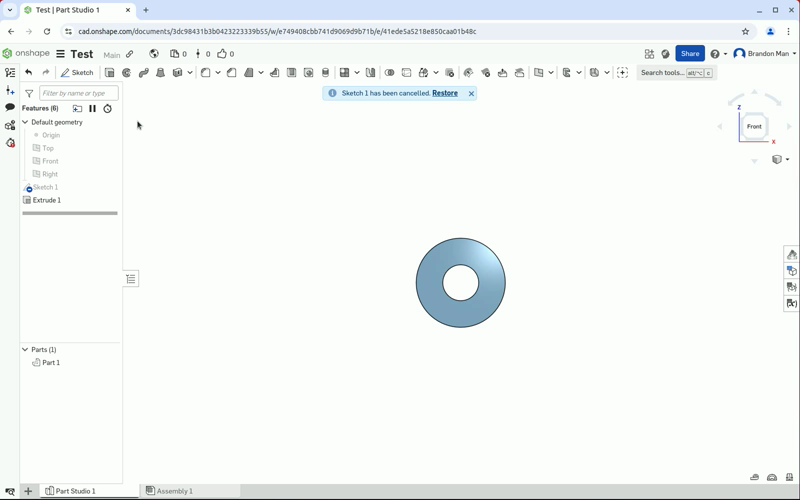
key(shift+h)
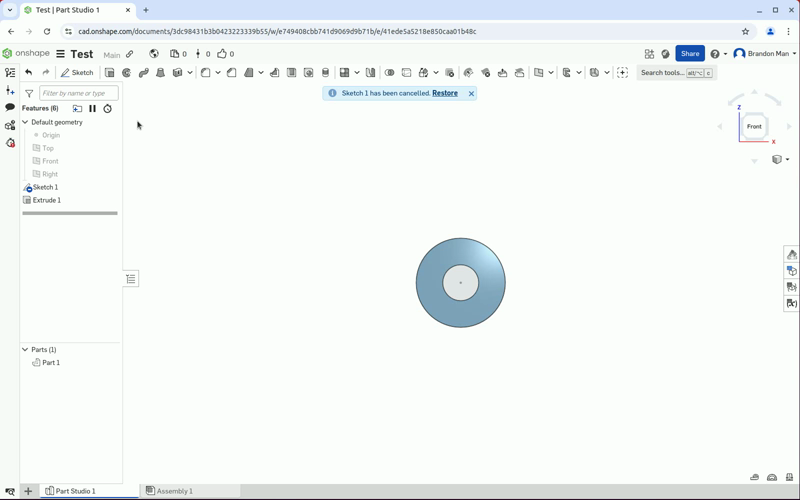
key(shift+h)
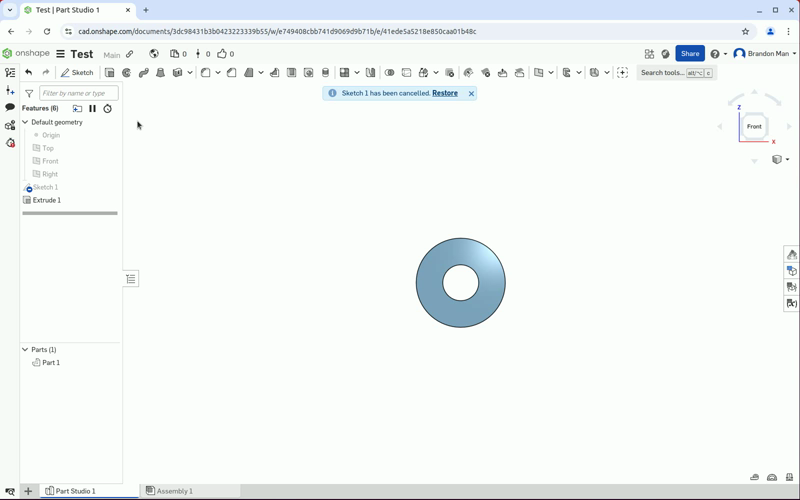
mouse_move(73, 189)
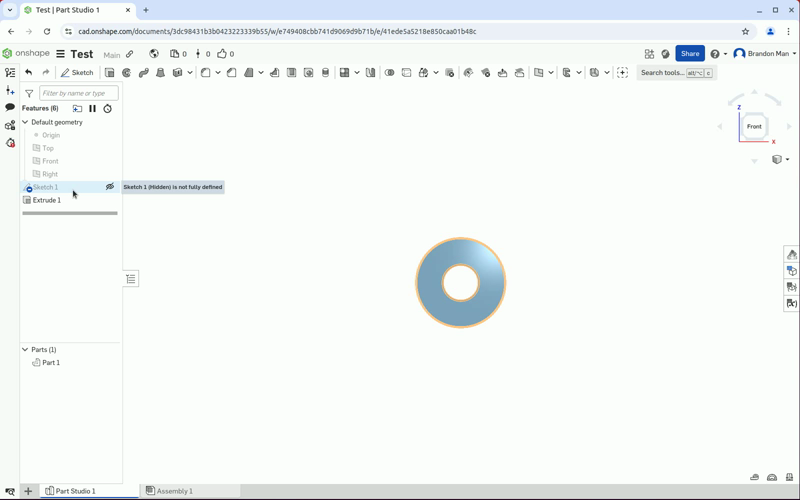
click(73, 189)
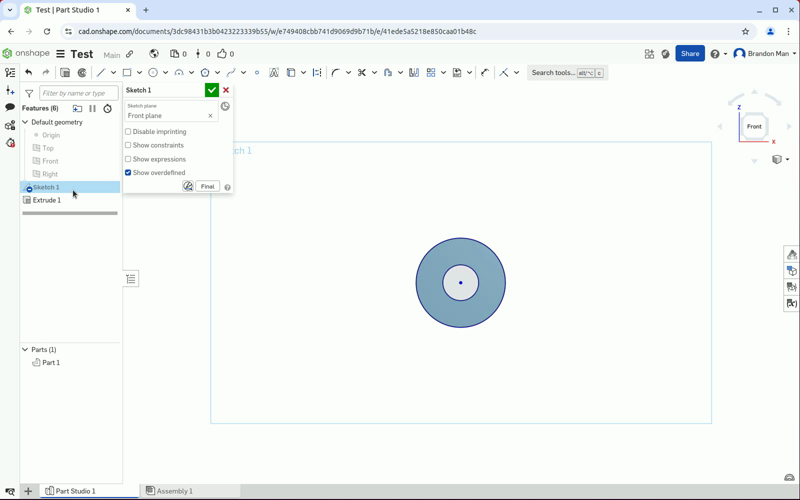
mouse_move(229, 92)
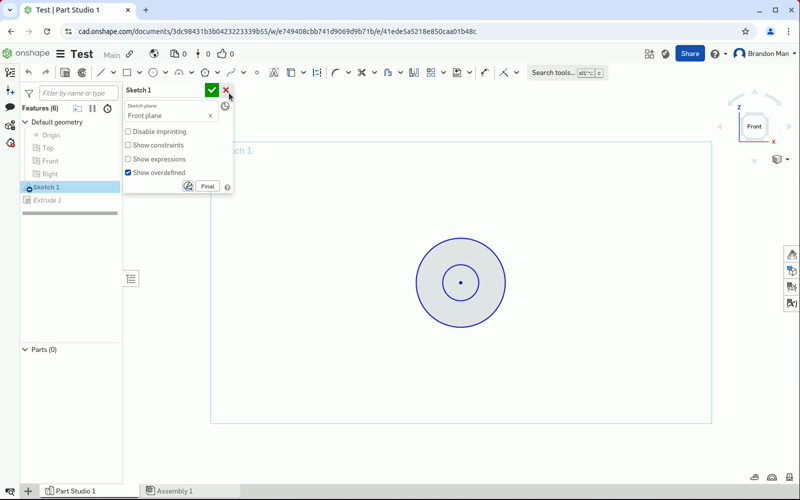
click(229, 92)
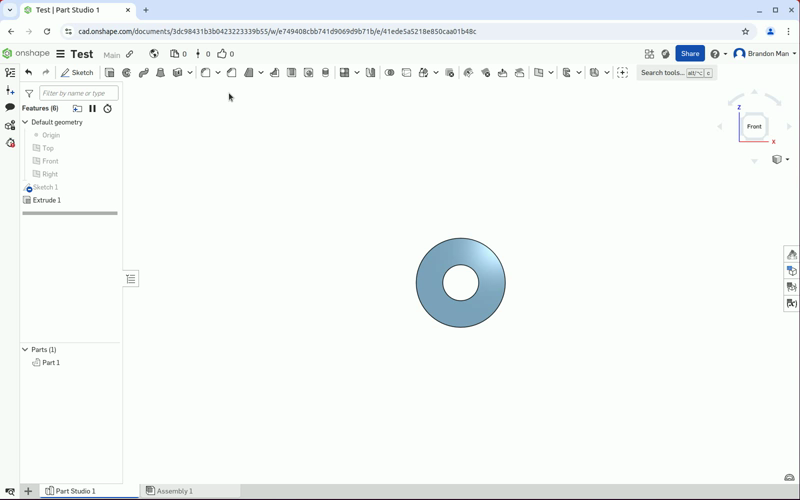
mouse_move(541, 75)
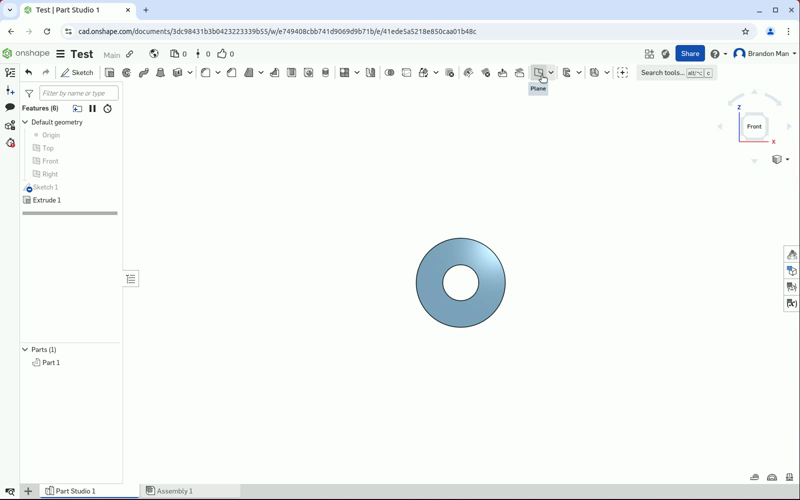
click(541, 75)
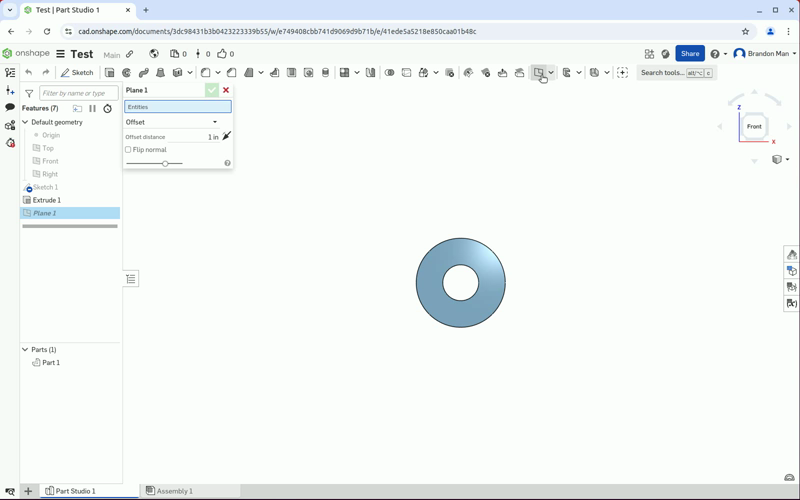
mouse_move(73, 163)
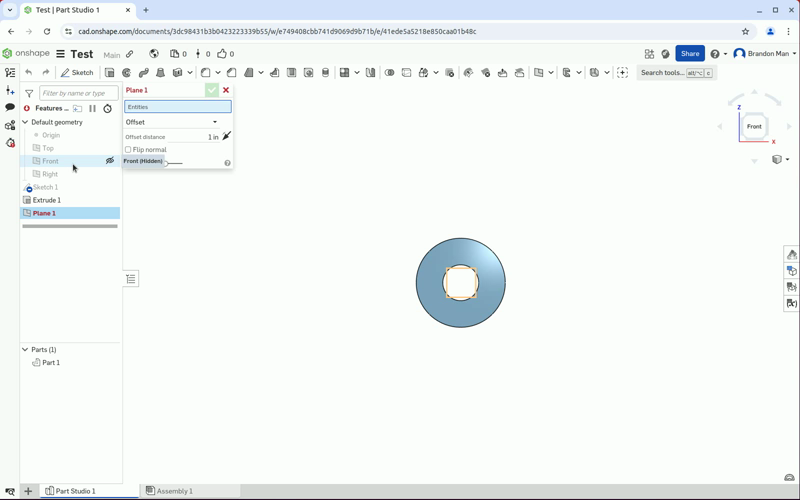
click(73, 163)
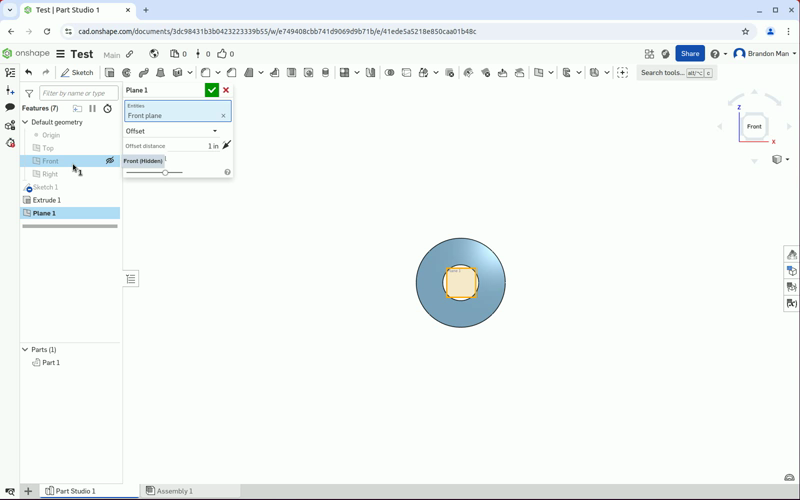
key(tab, 2)
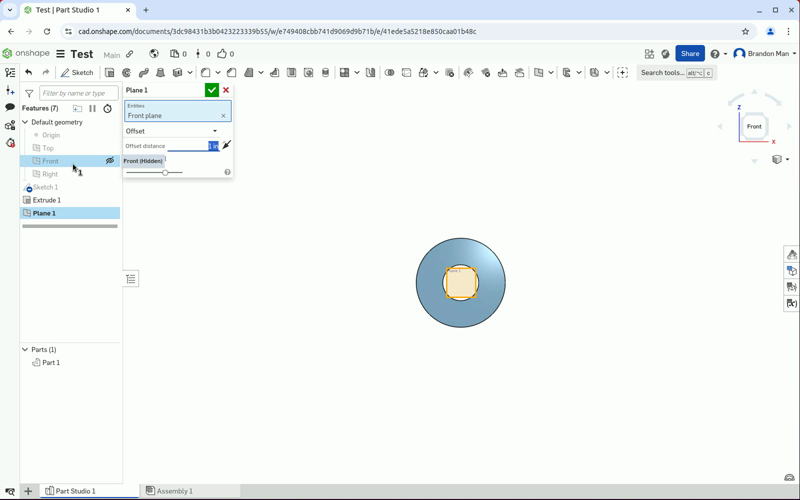
text(3.605)
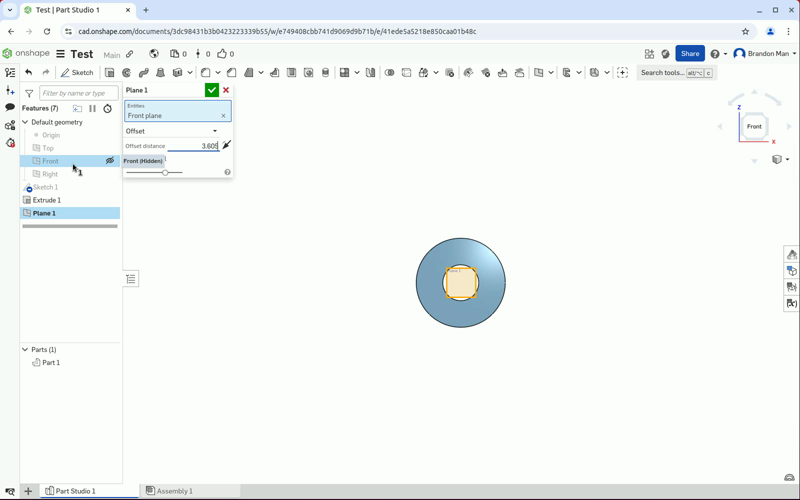
key(enter, 2)
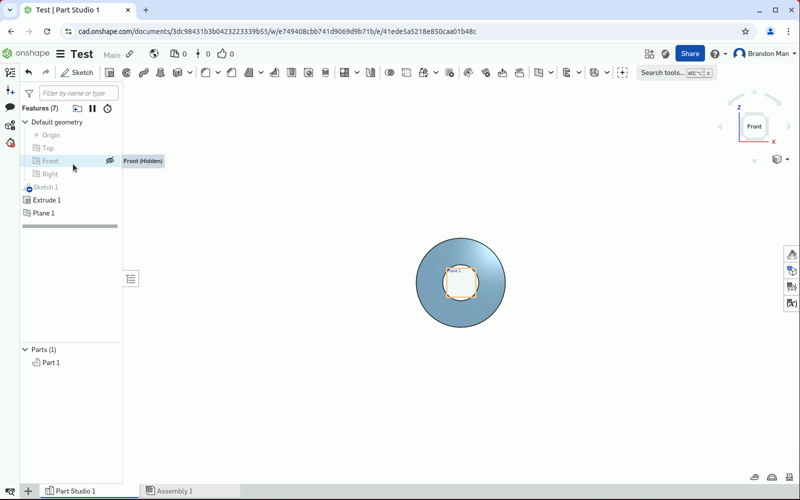
key(shift+s)
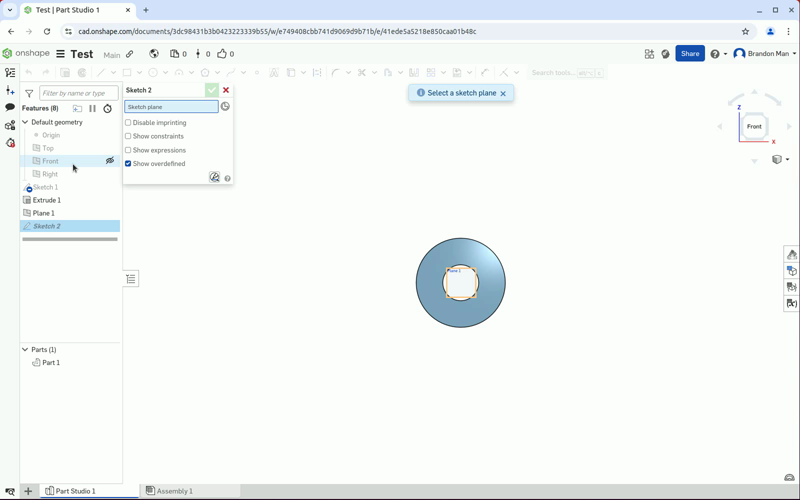
mouse_move(73, 215)
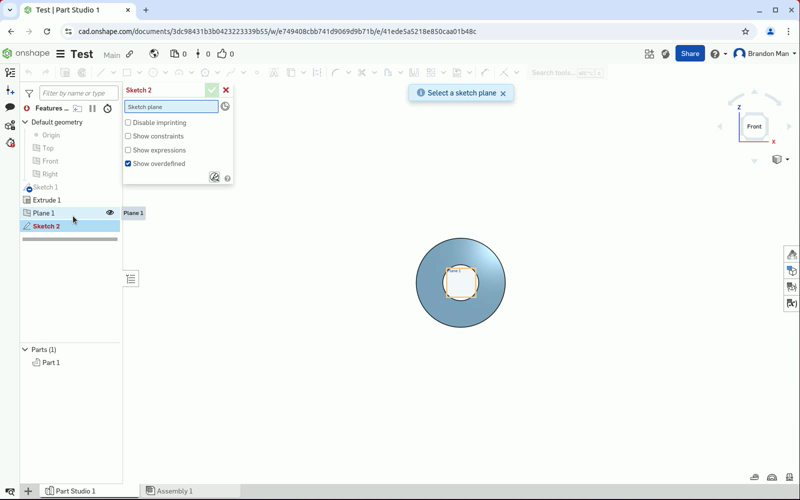
click(73, 215)
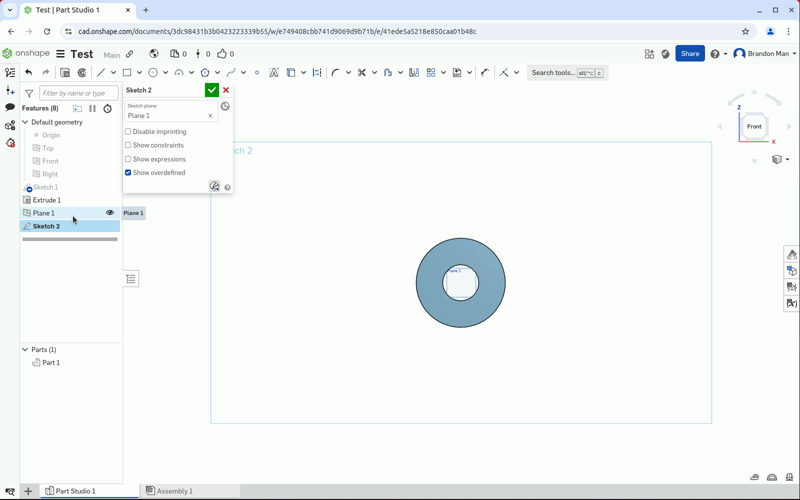
mouse_move(73, 352)
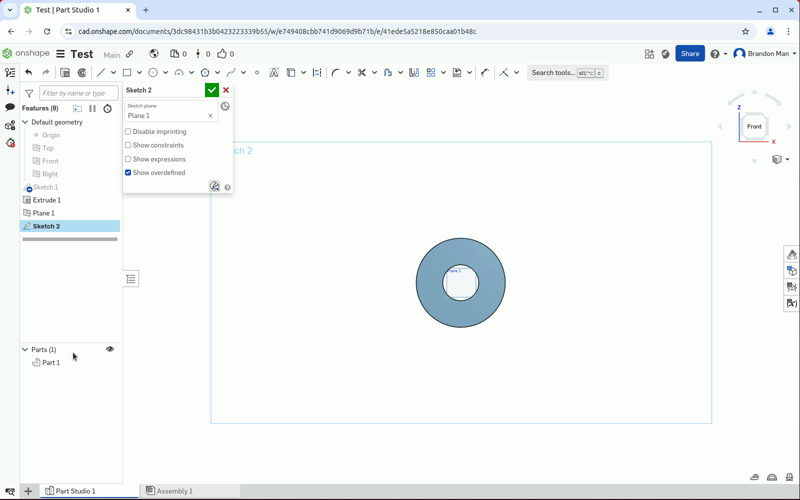
key(y)
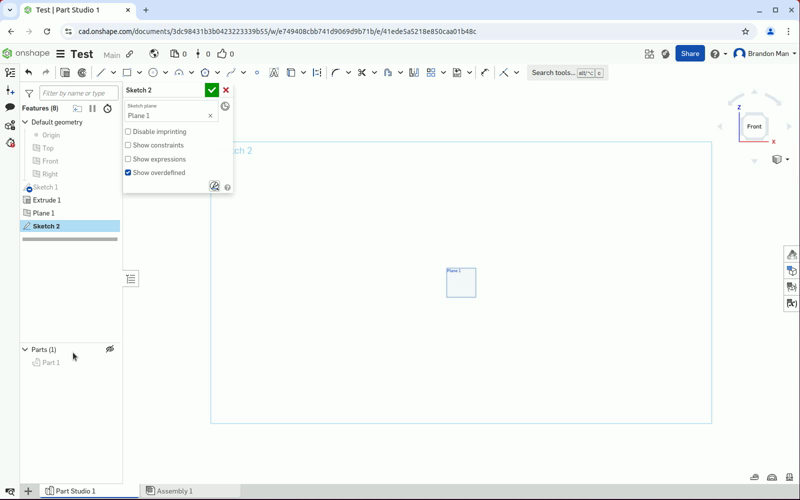
key(c)
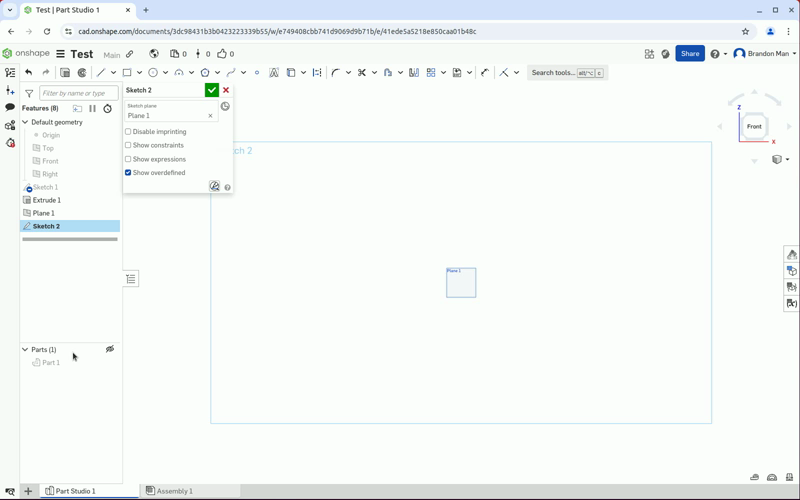
key_down(shift)
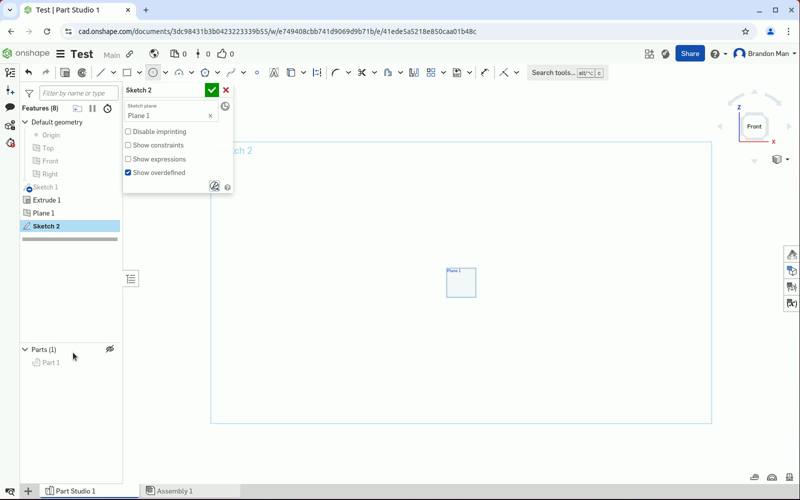
mouse_move(460, 282)
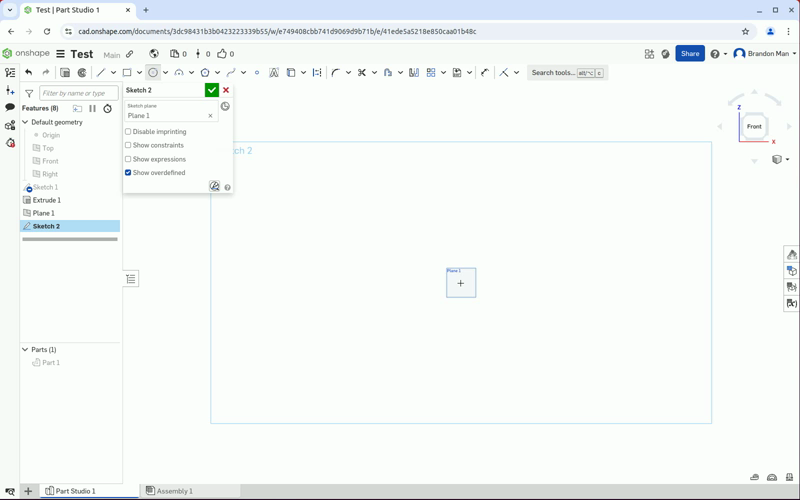
click(460, 282)
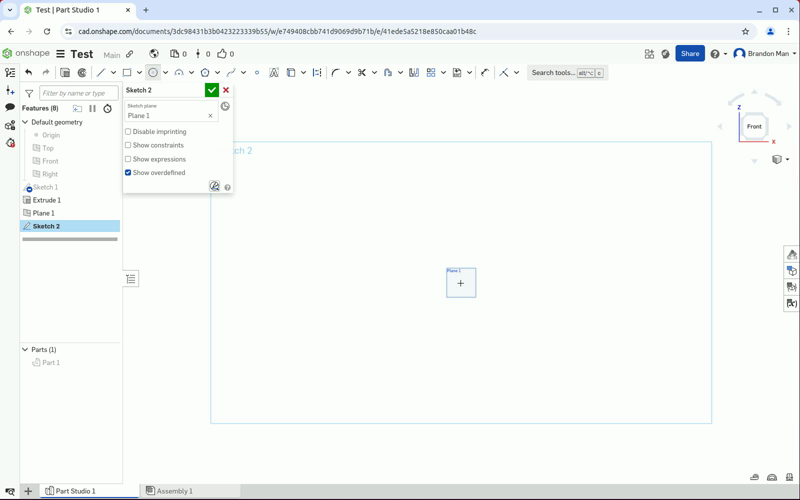
key_up(shift)
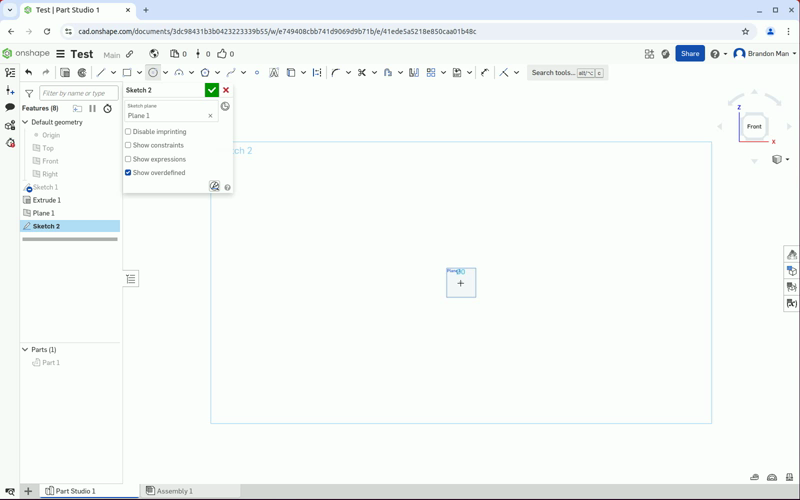
mouse_move(492, 282)
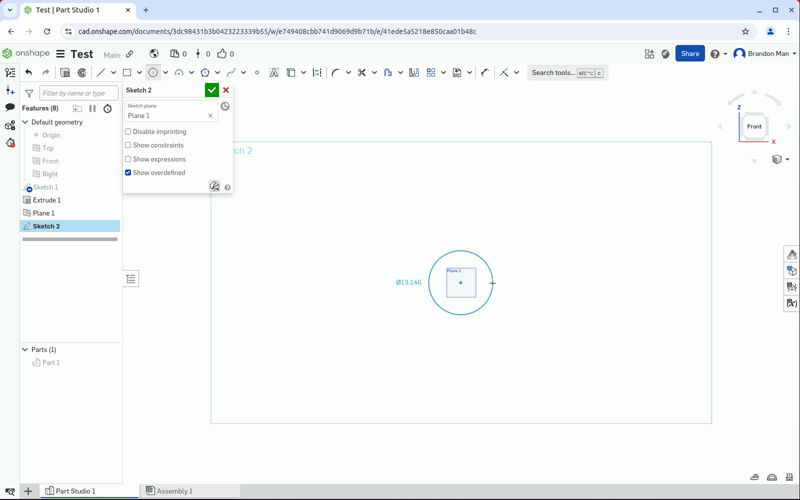
click(492, 282)
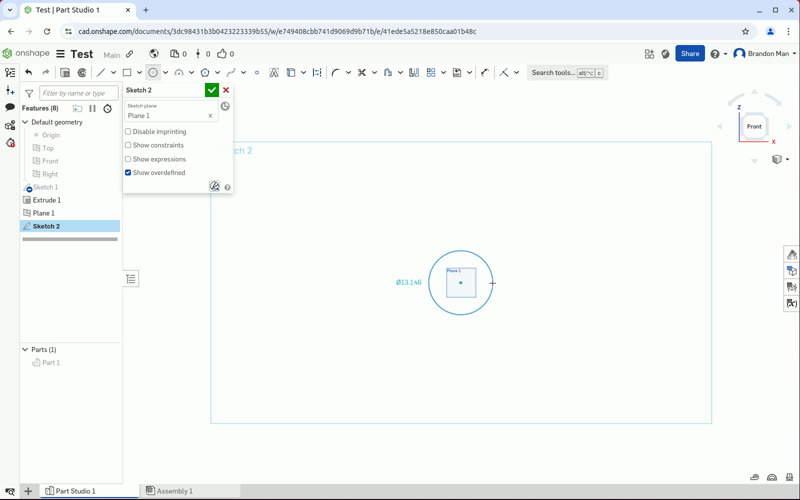
key(esc)
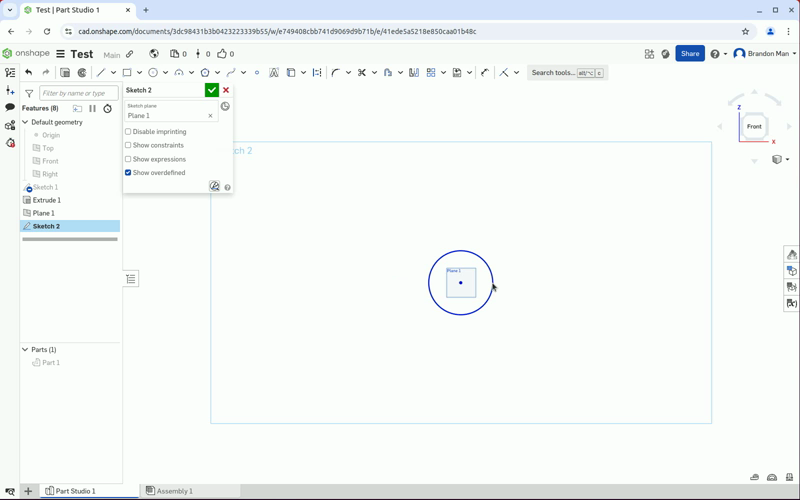
key(c)
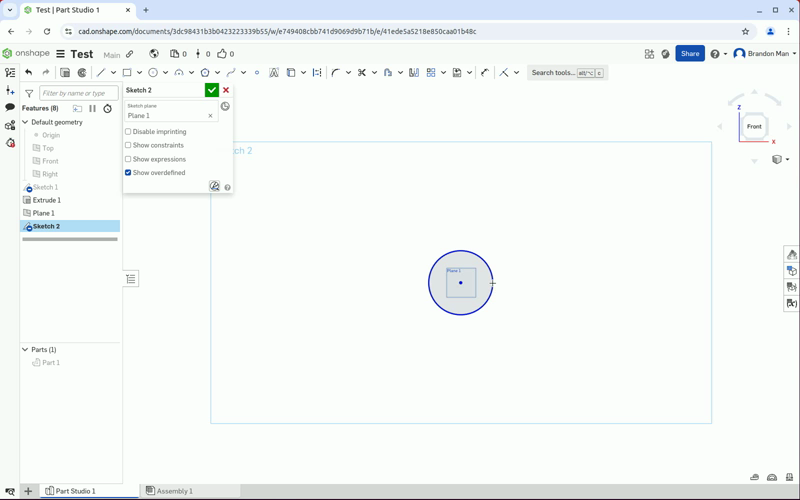
key_down(shift)
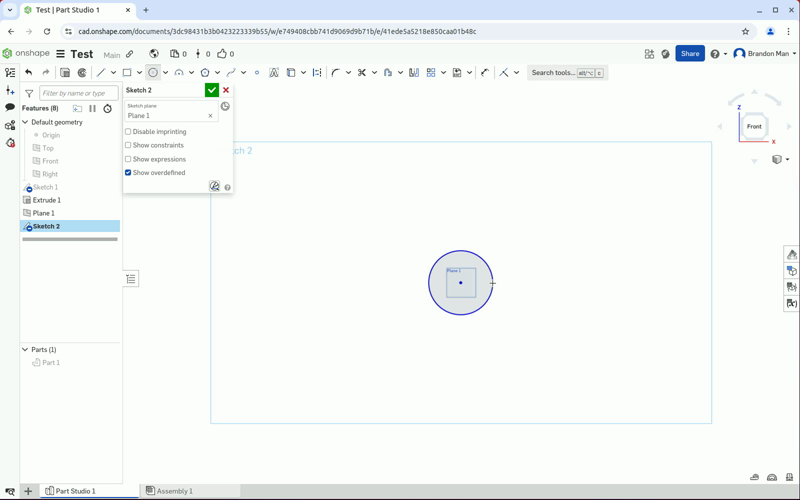
mouse_move(460, 282)
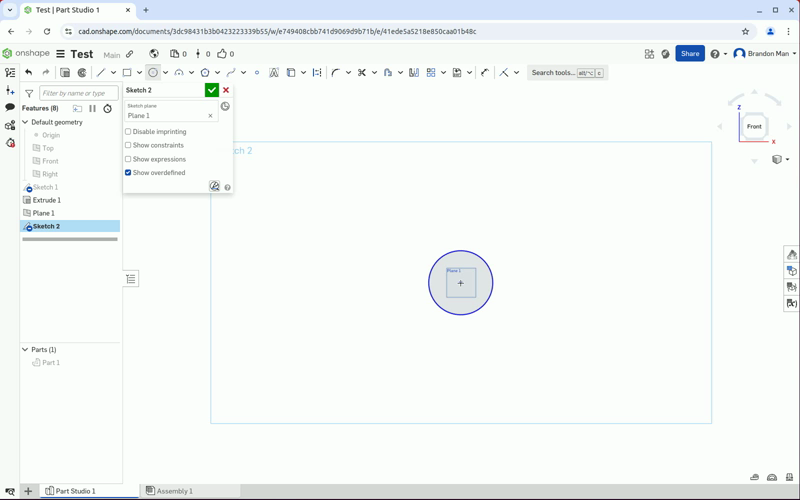
click(460, 282)
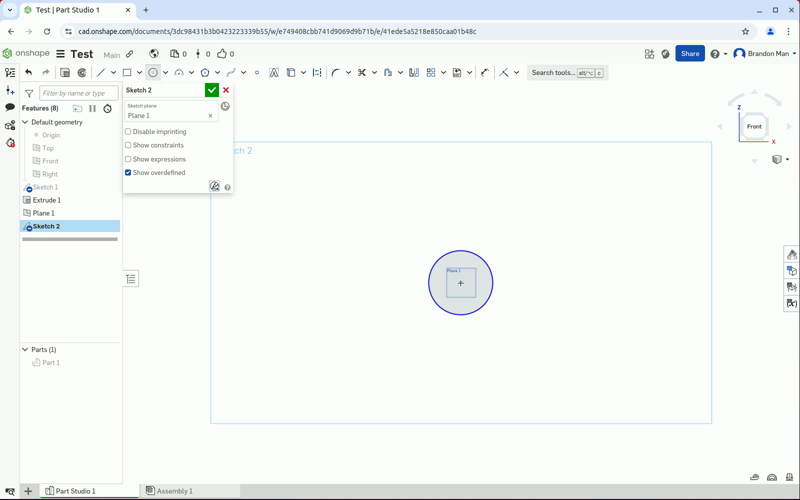
key_up(shift)
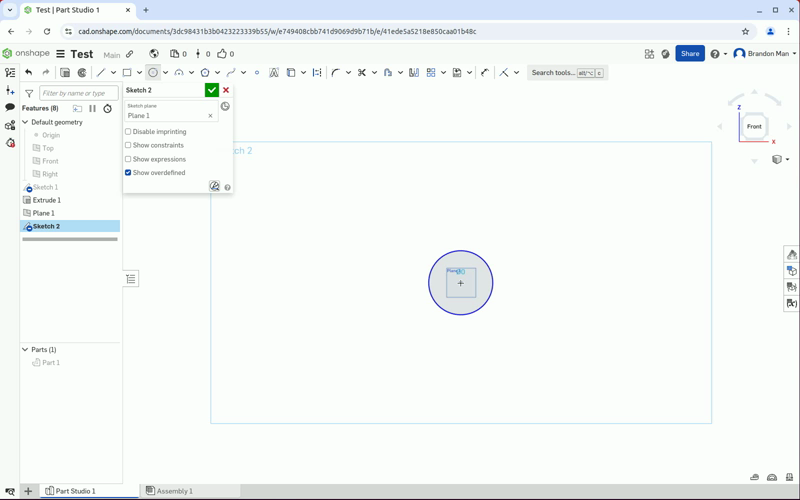
mouse_move(478, 282)
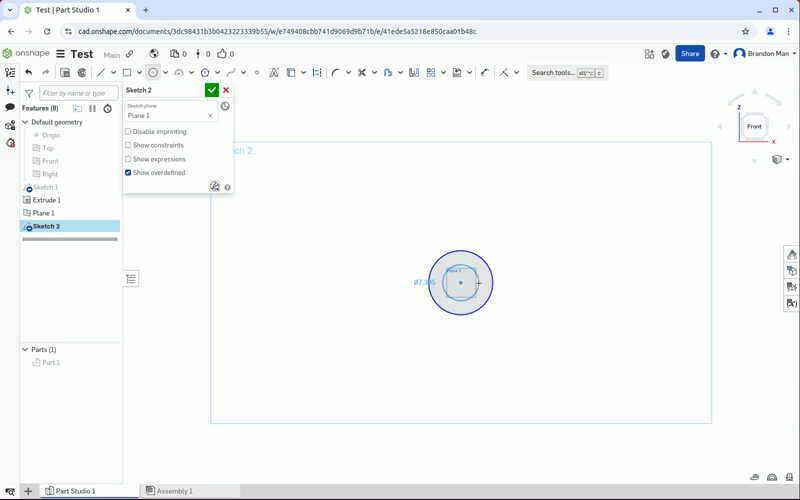
click(478, 282)
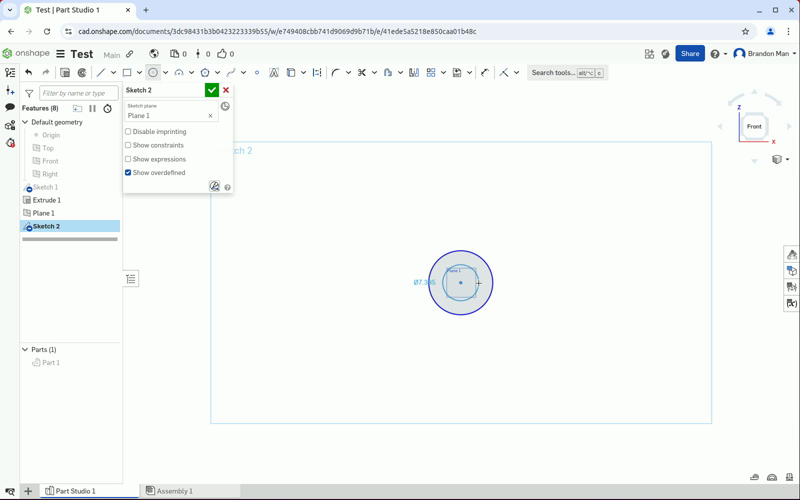
key(esc)
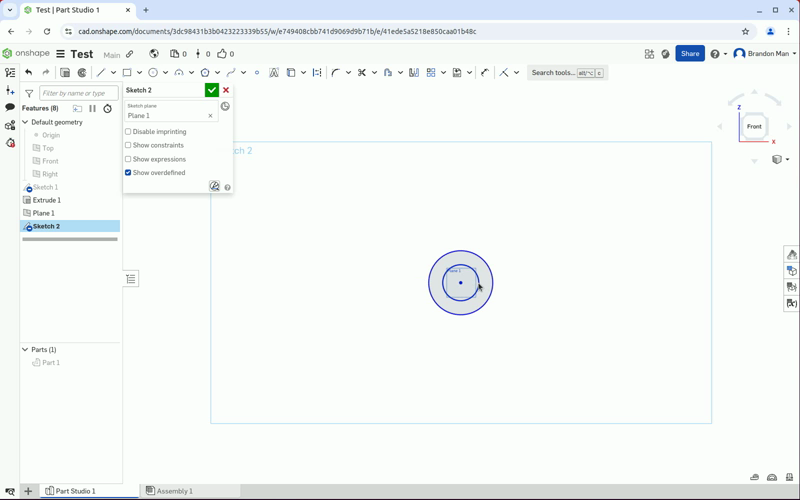
mouse_move(459, 254)
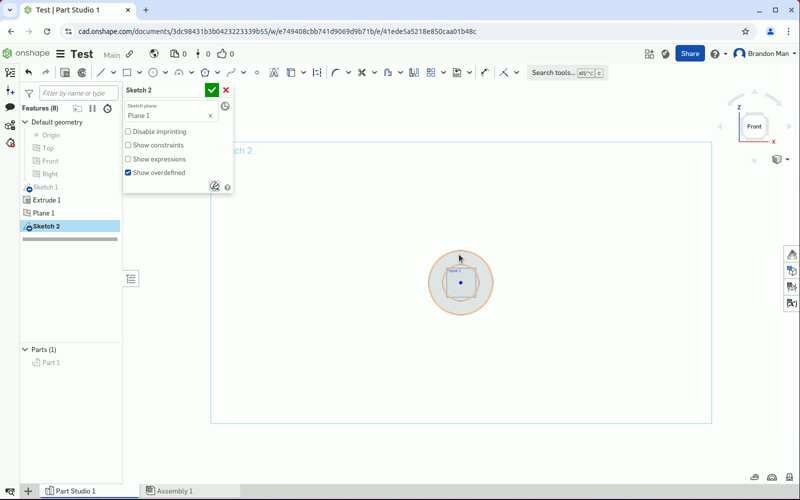
click(459, 254)
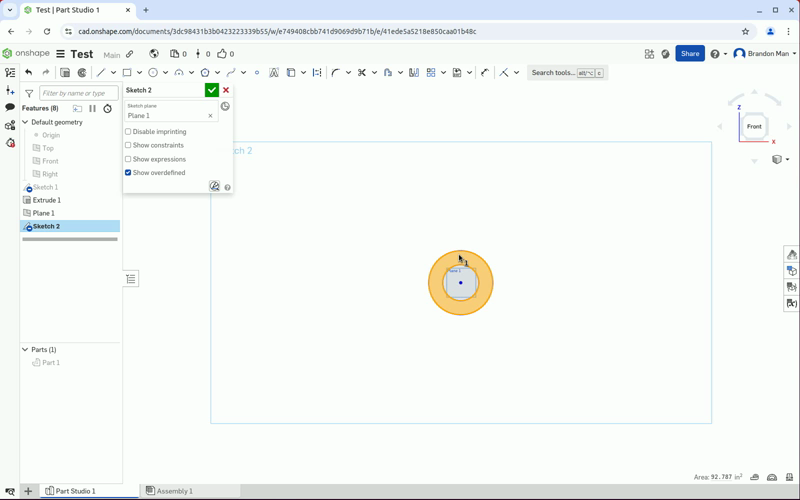
mouse_move(73, 352)
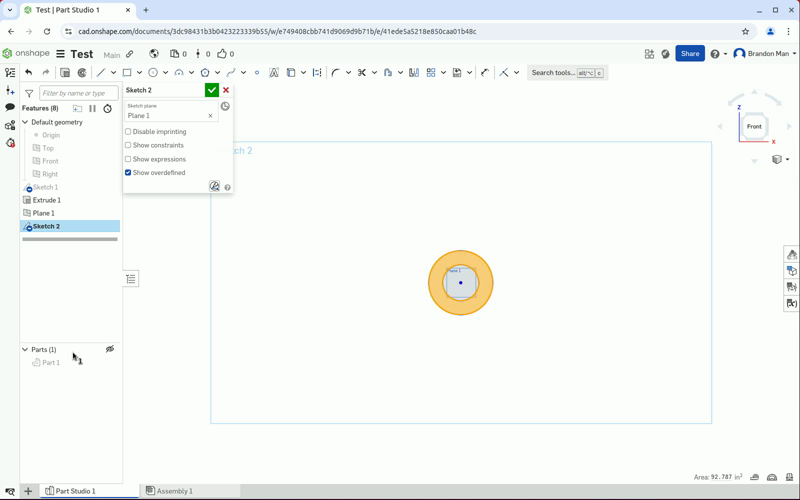
key(shift+y)
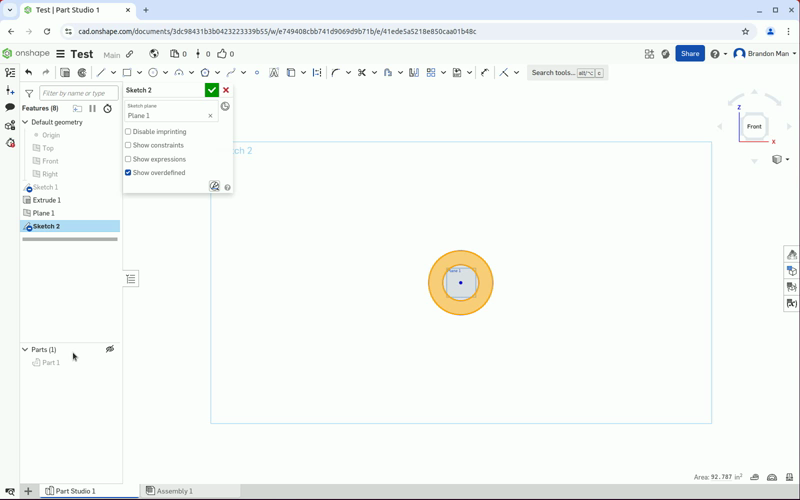
key(shift+e)
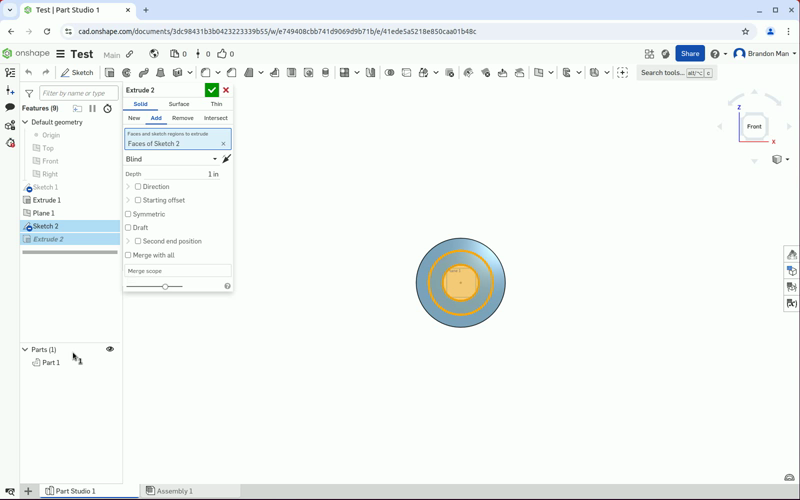
mouse_move(143, 106)
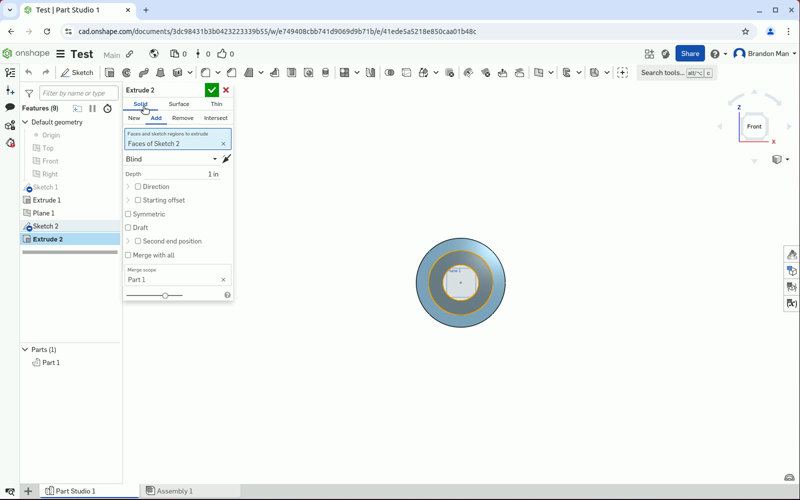
click(143, 106)
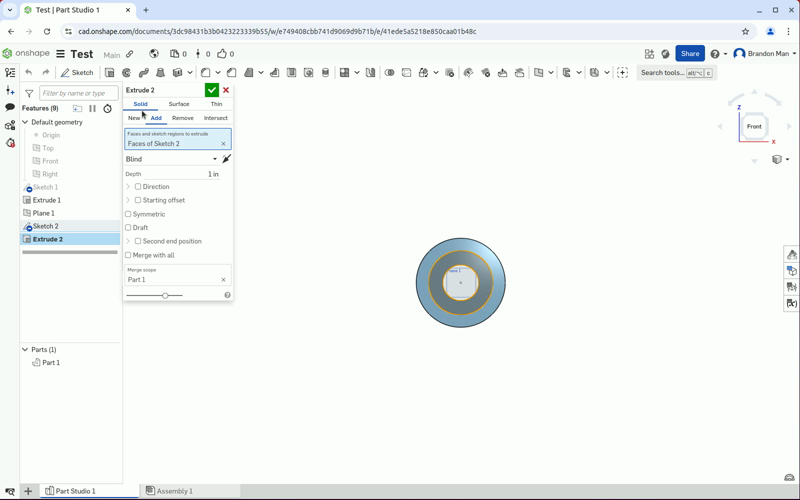
mouse_move(137, 120)
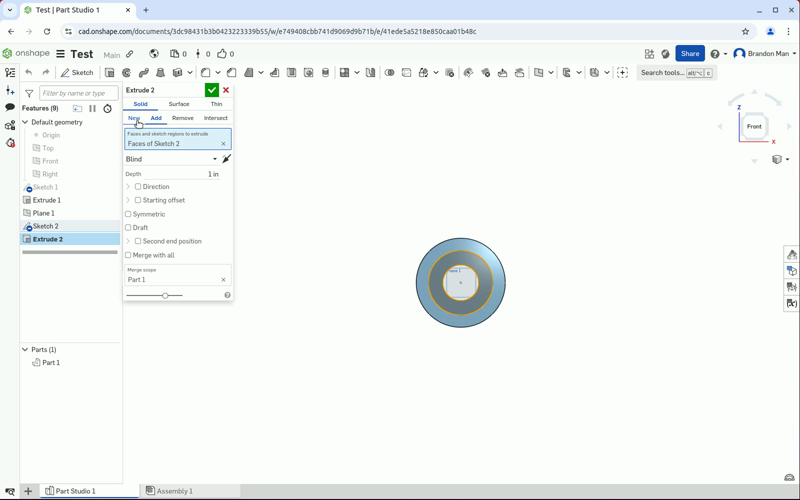
click(137, 120)
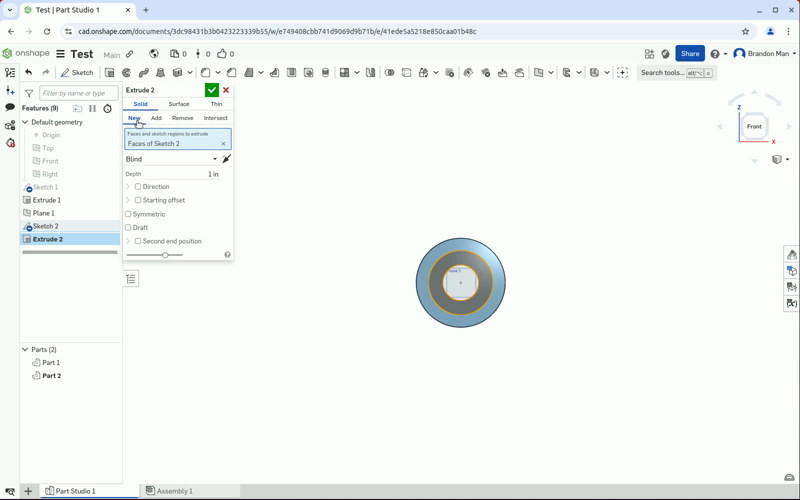
key(tab, 4)
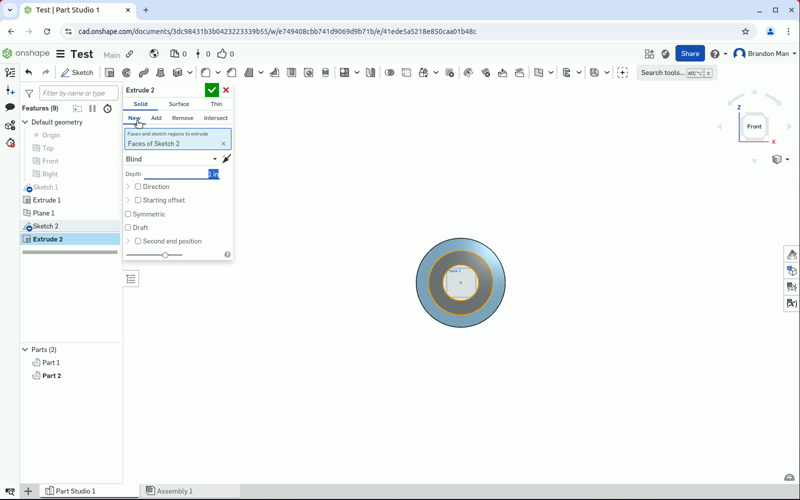
text(1.204)
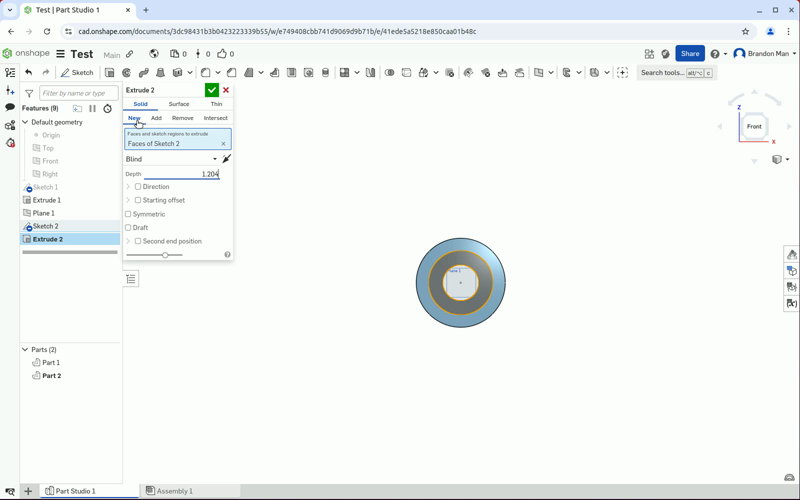
key(enter)
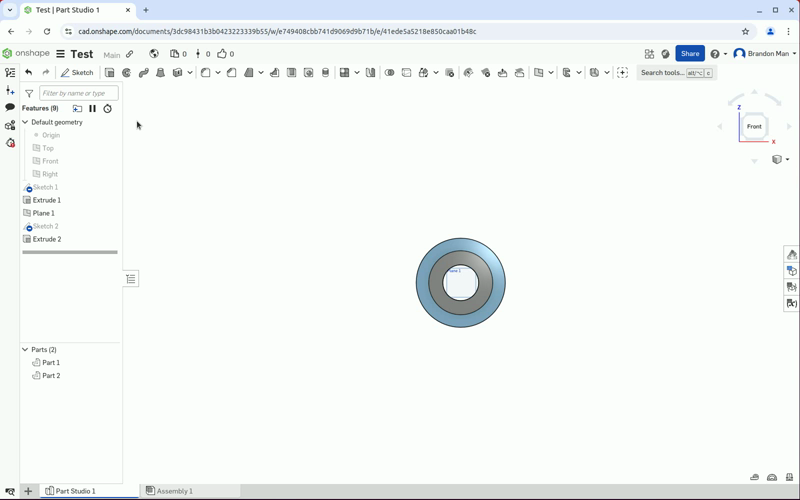
key(shift+h)
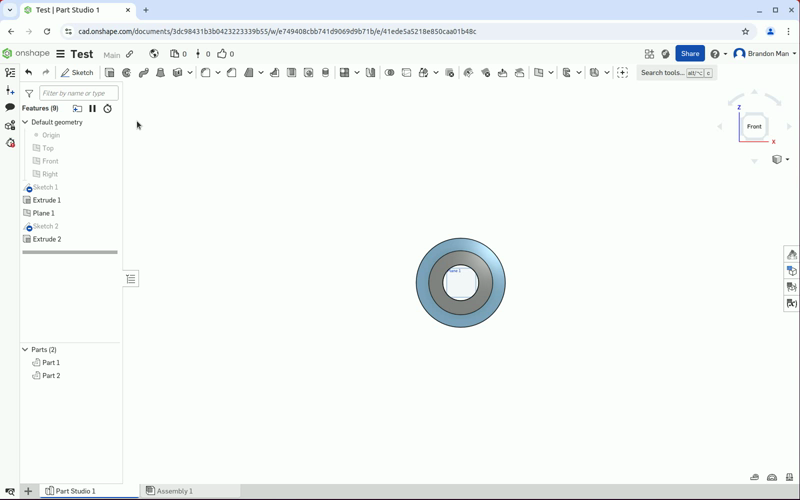
key(shift+h)
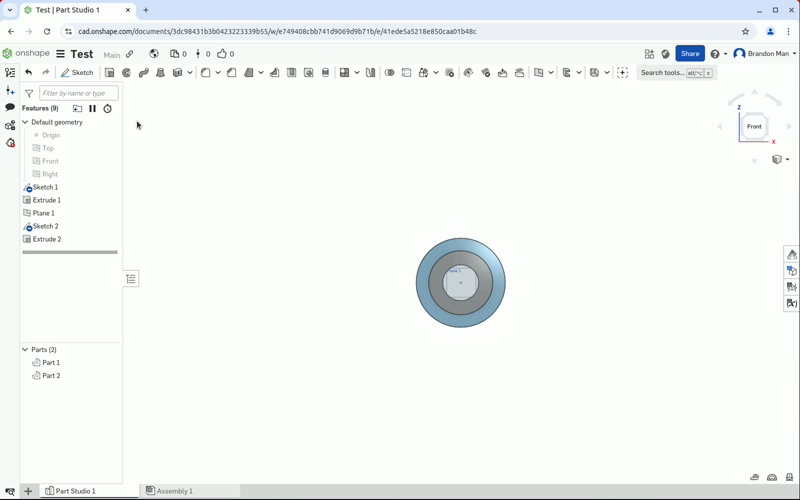
key(shift+7)
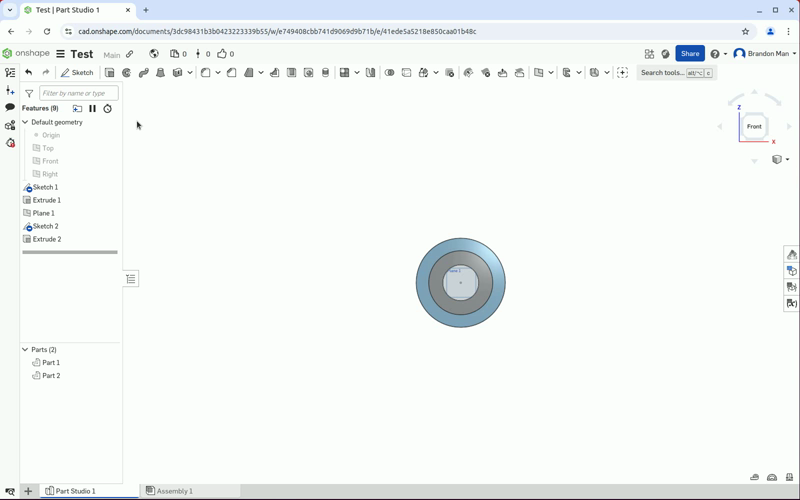
key(left, 2)
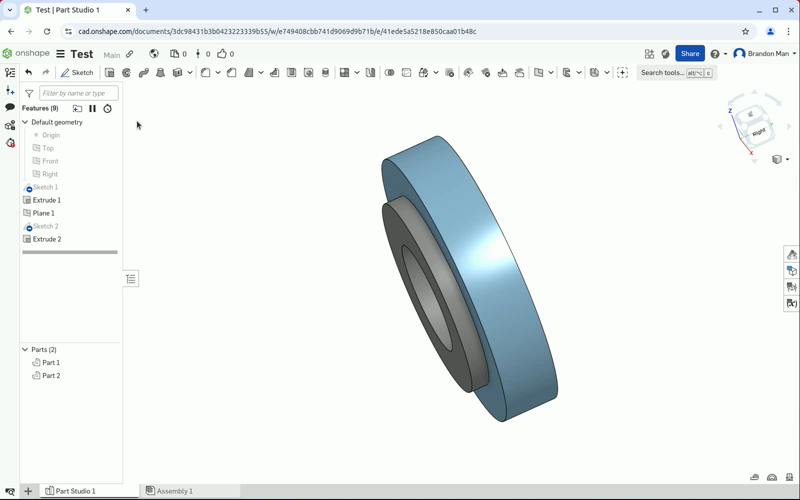
key(down, 2)
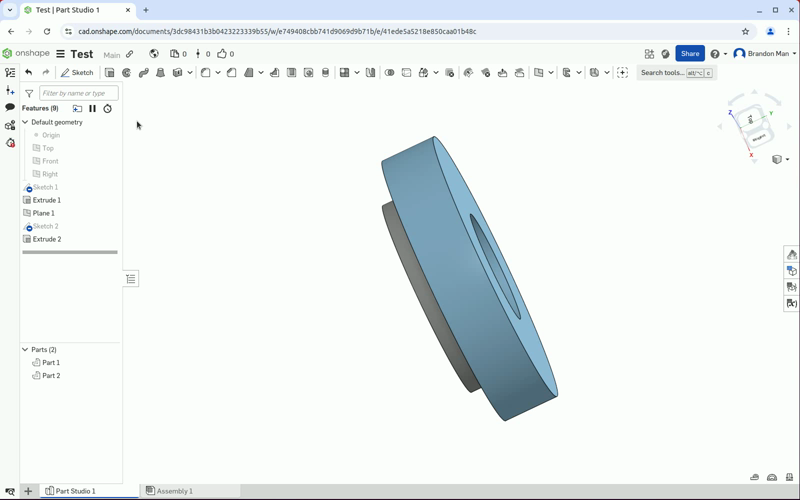
key(up, 2)
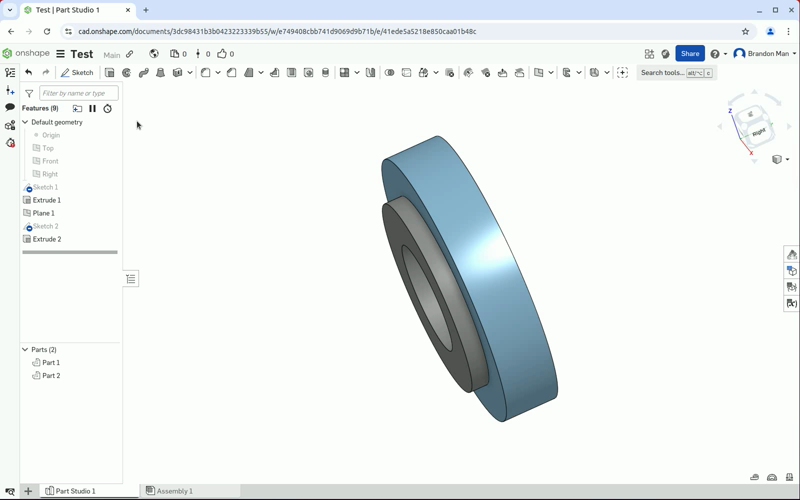
key(right, 2)
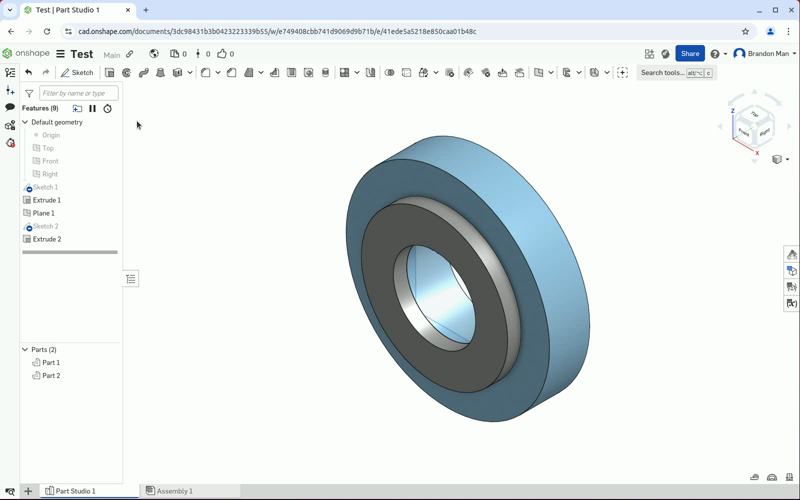
mouse_move(73, 189)
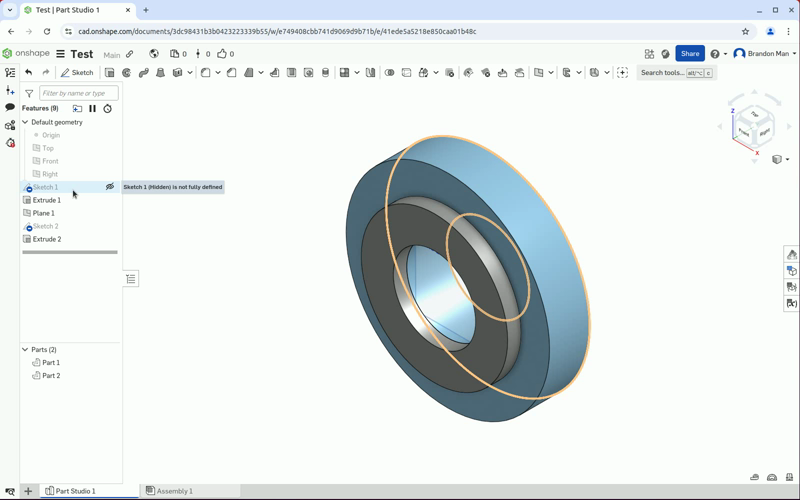
click(73, 189)